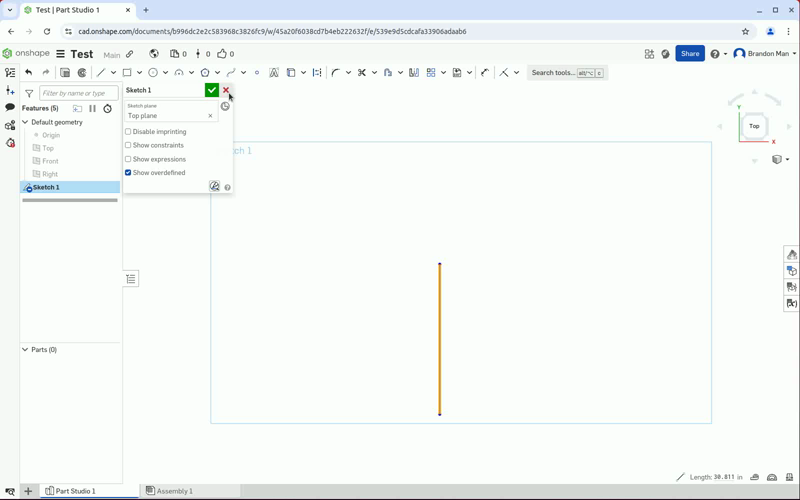
key(shift+h)
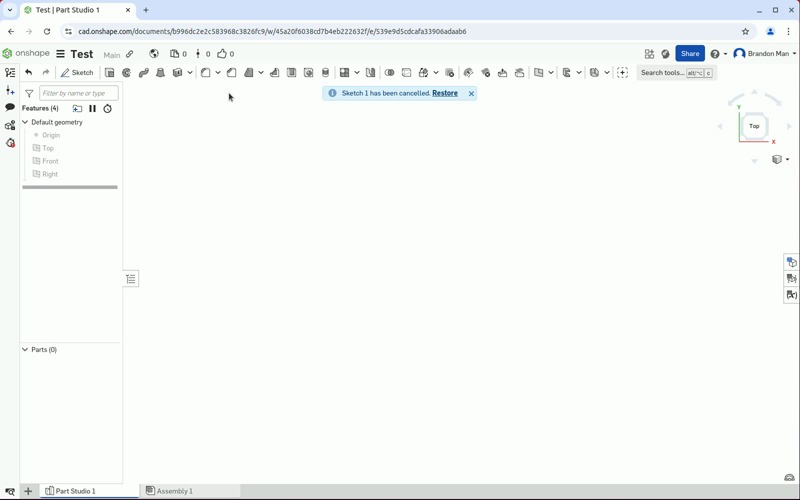
mouse_move(73, 352)
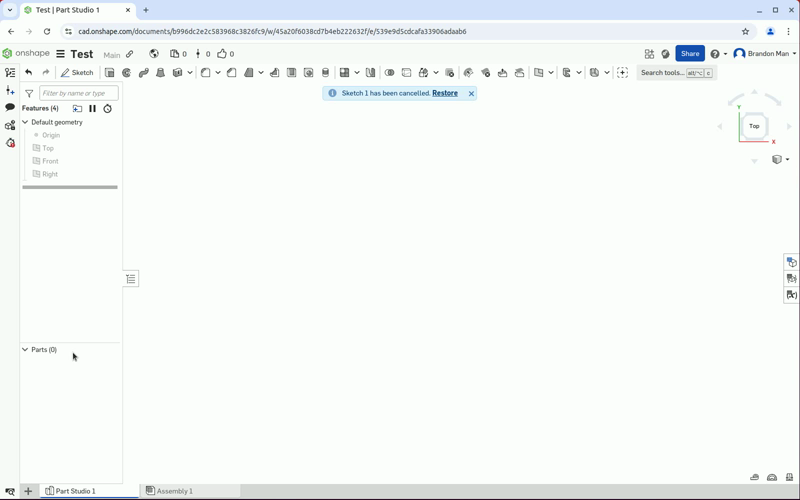
key(y)
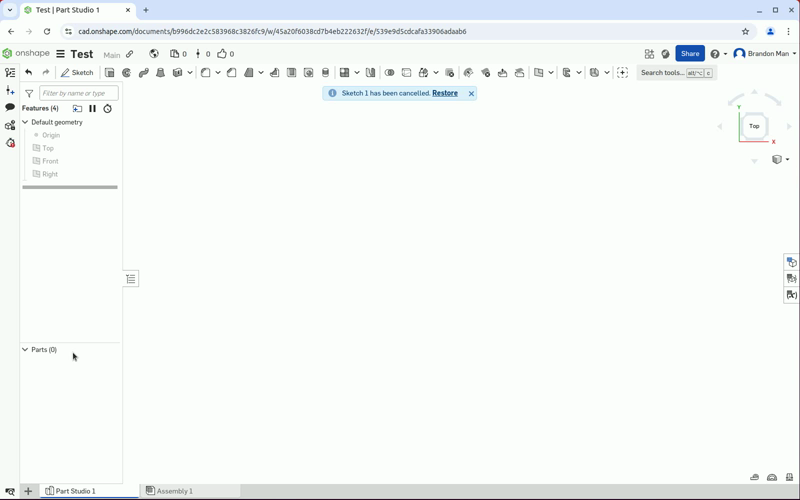
key(shift+p)
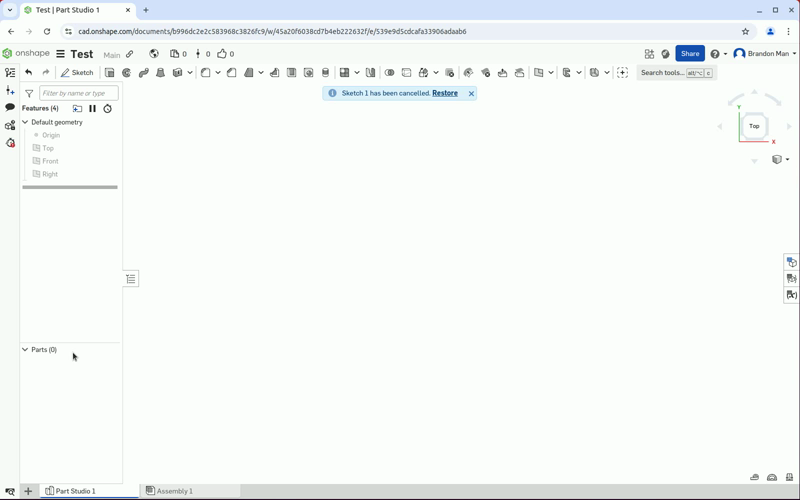
key(space)
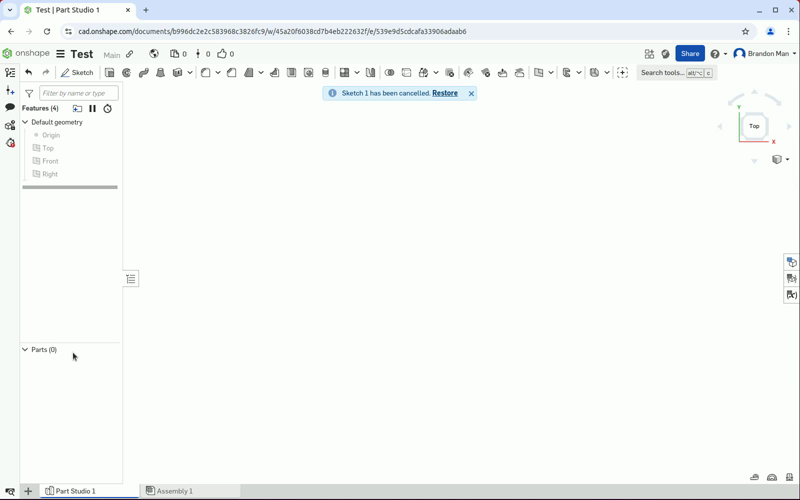
key_down(shift)
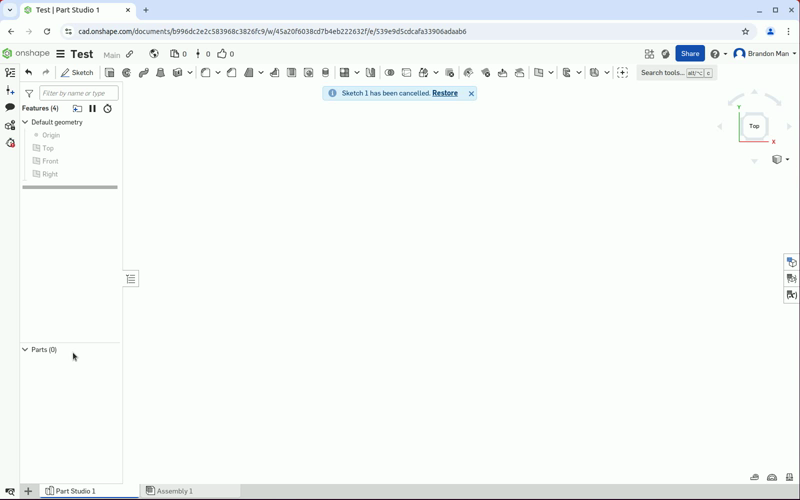
key(up)
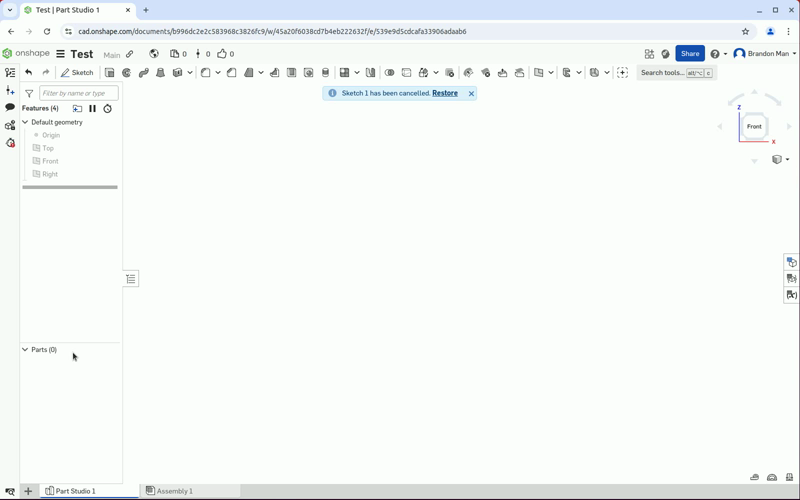
key_up(shift)
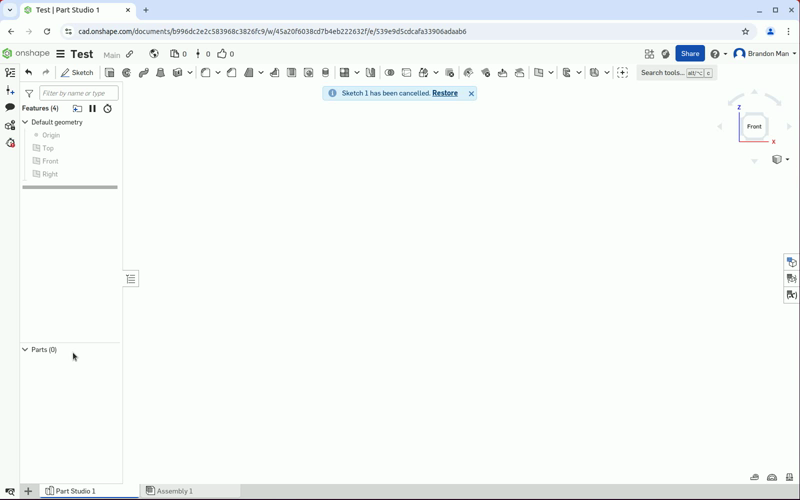
mouse_move(73, 352)
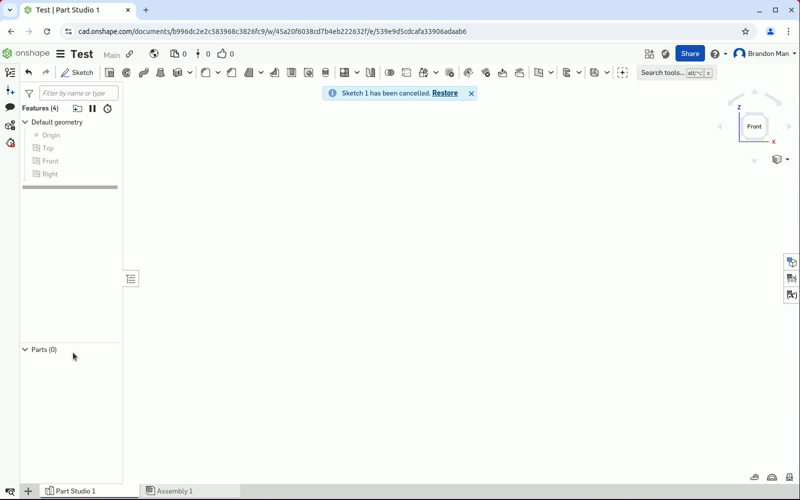
key(shift+y)
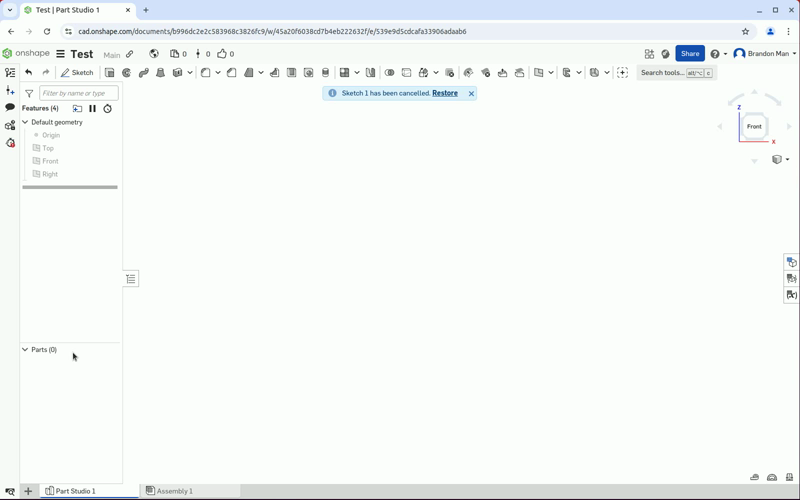
key(shift+s)
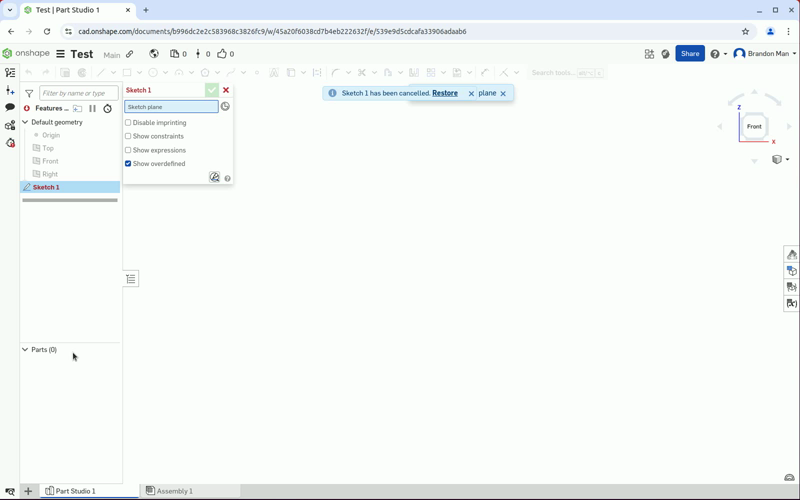
mouse_move(73, 163)
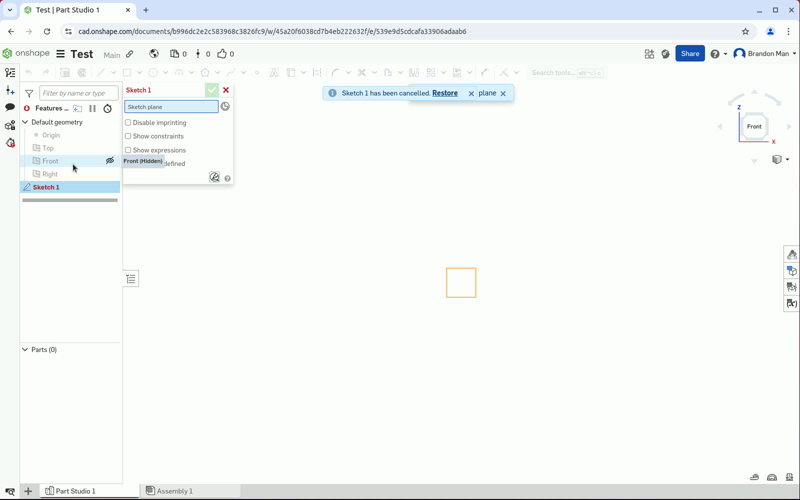
click(73, 163)
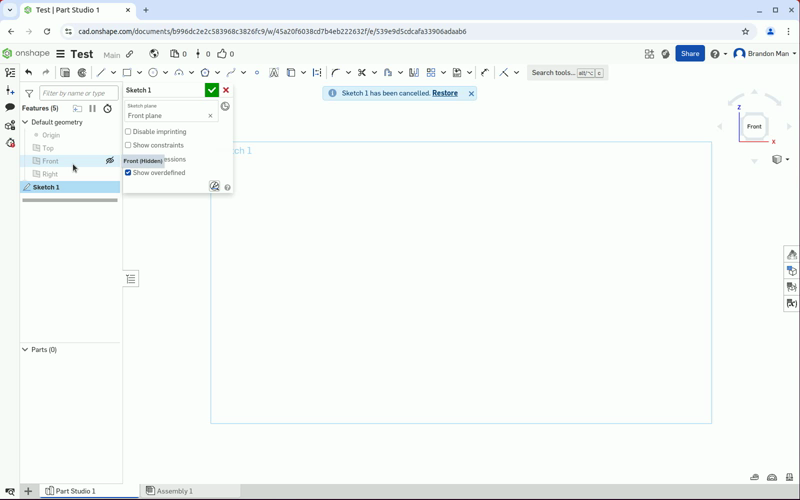
mouse_move(73, 352)
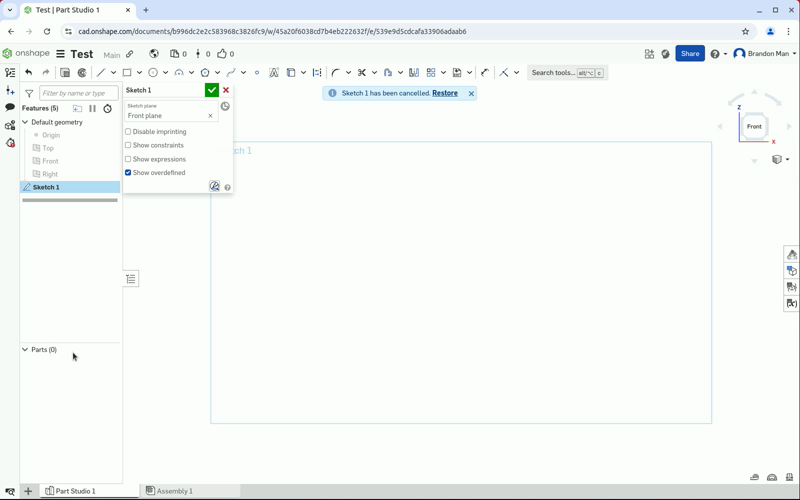
key(y)
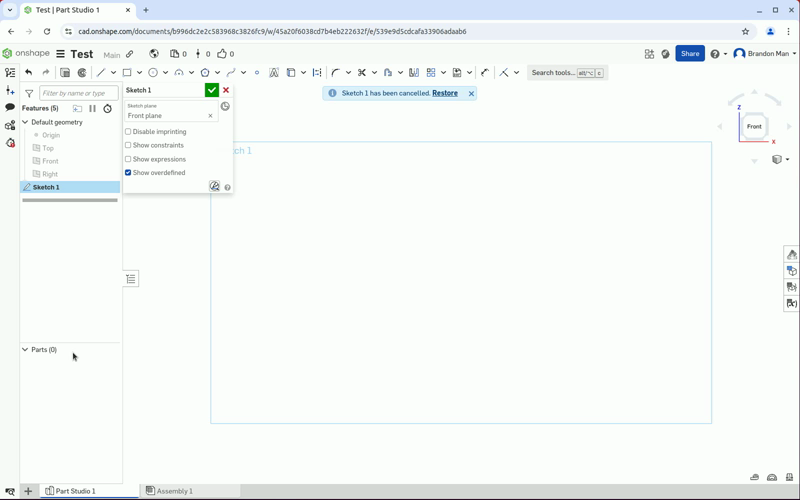
key(l)
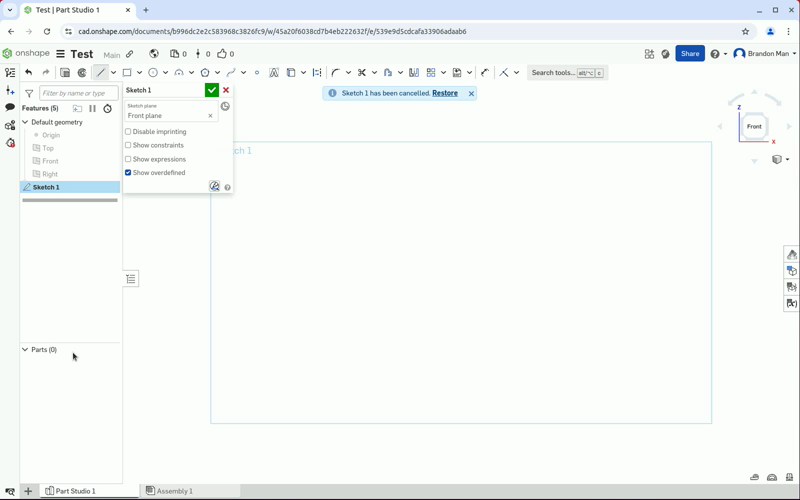
key_down(shift)
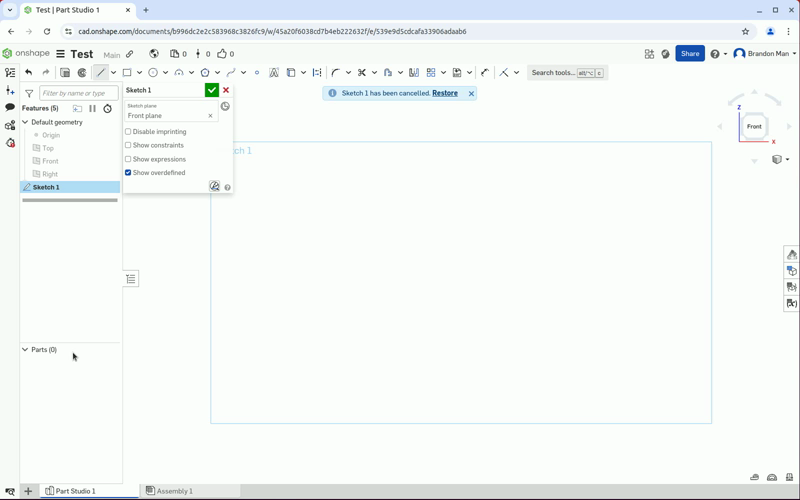
mouse_move(368, 375)
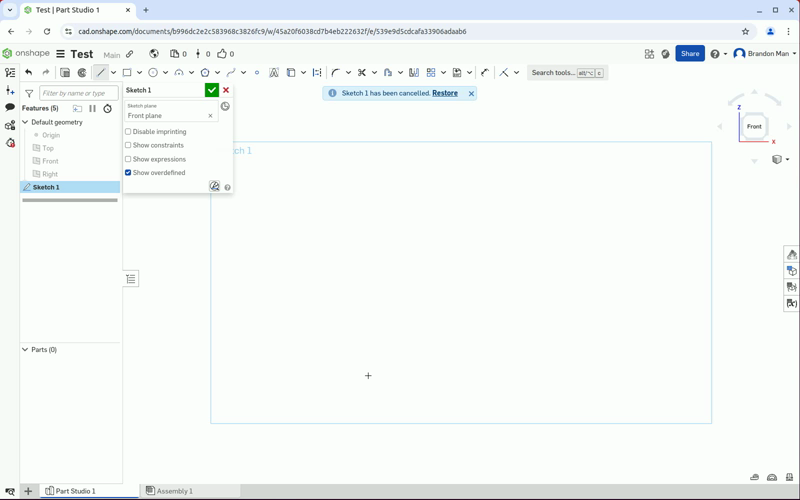
click(368, 375)
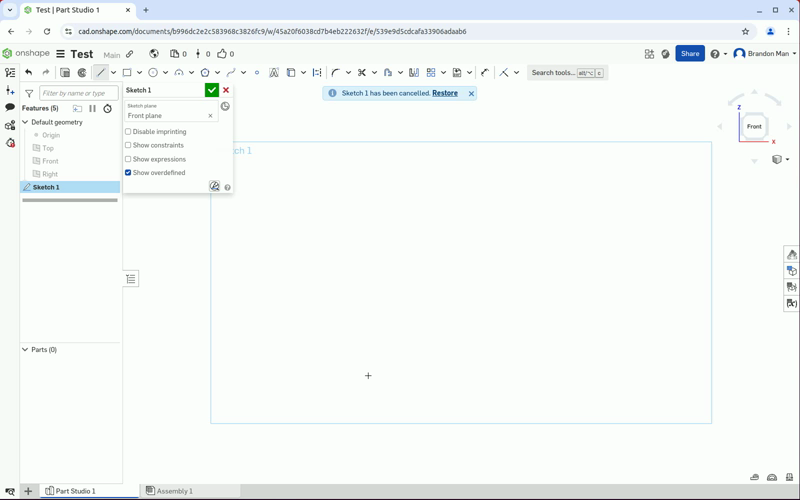
key_up(shift)
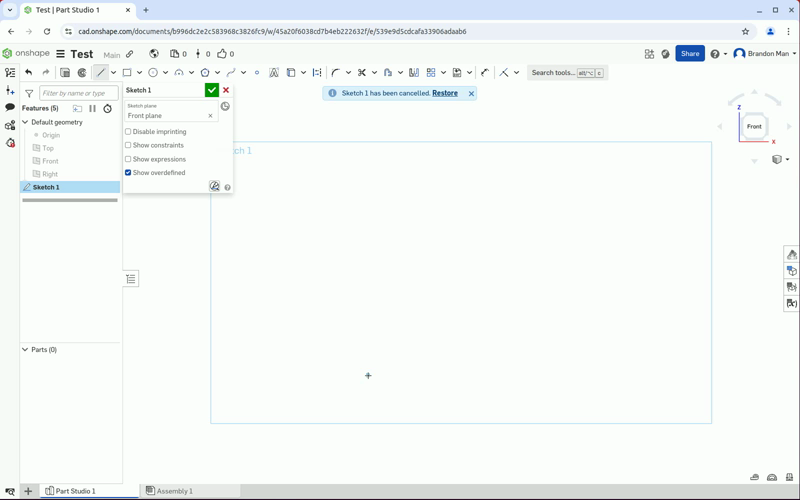
key_down(shift)
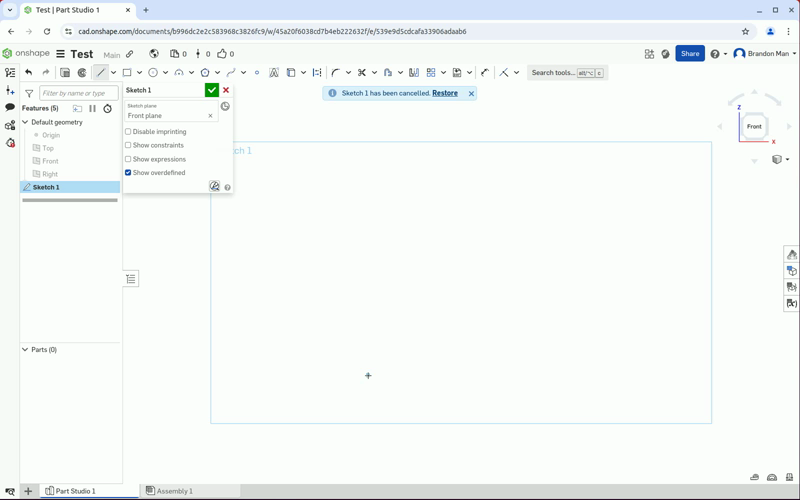
mouse_move(552, 375)
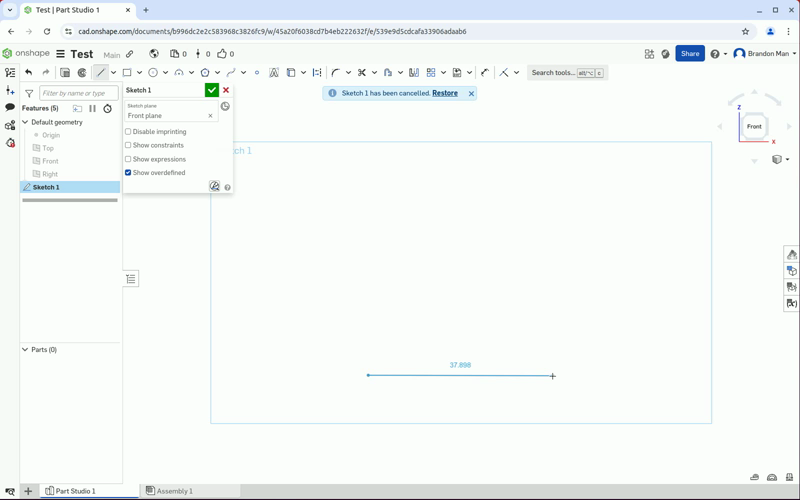
click(552, 375)
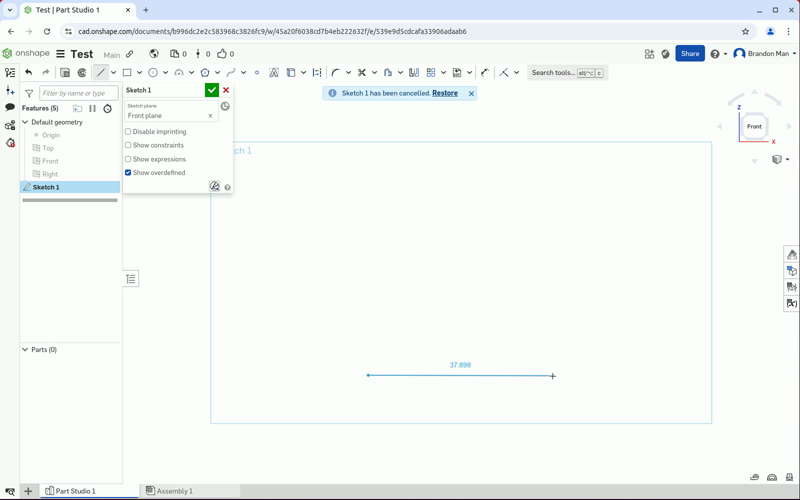
key_up(shift)
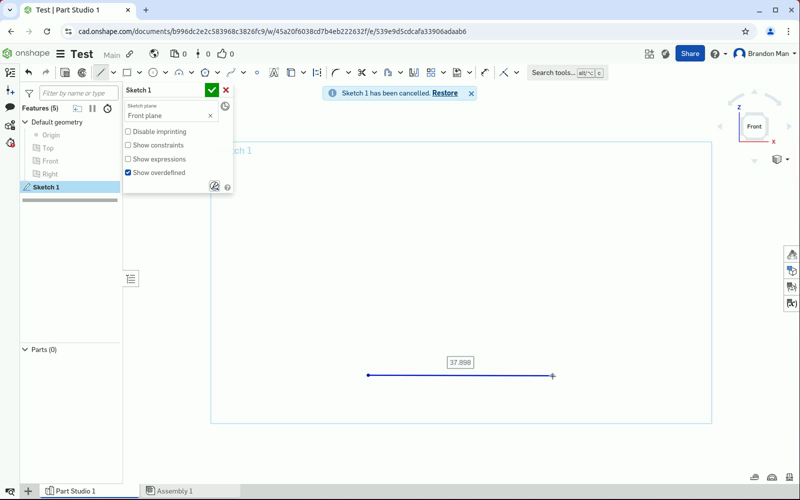
key_down(shift)
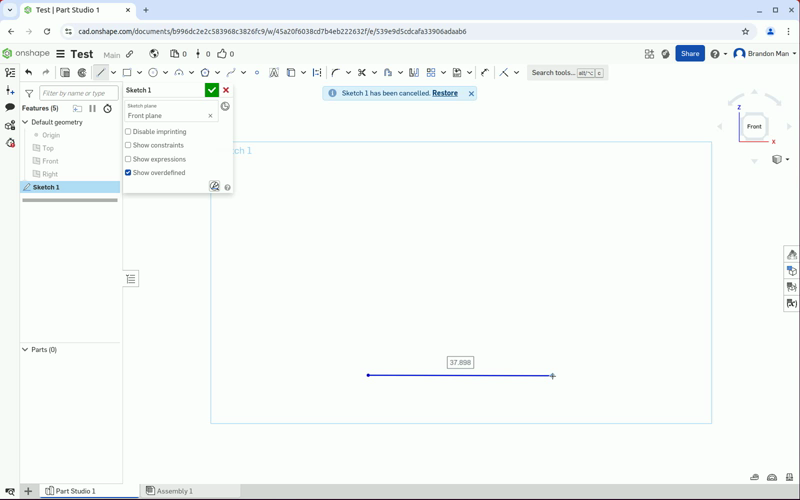
mouse_move(552, 191)
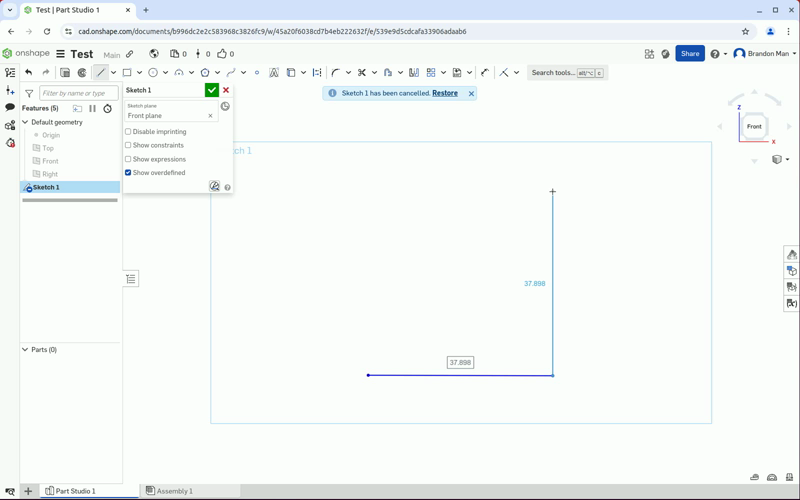
click(552, 191)
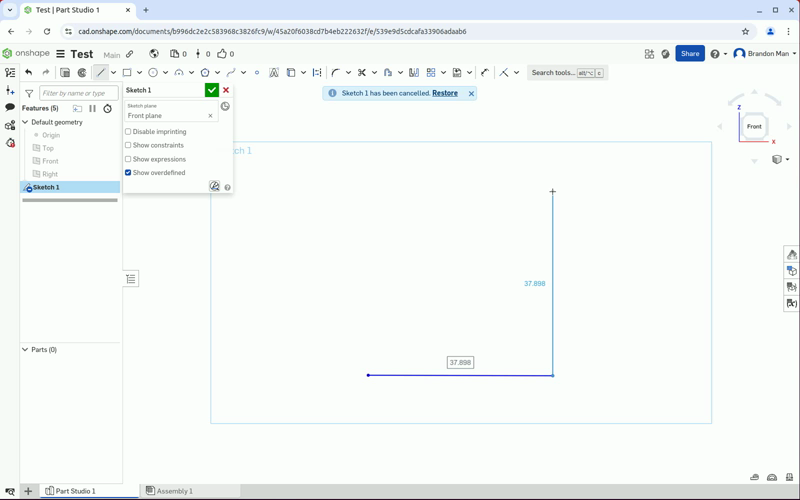
key_up(shift)
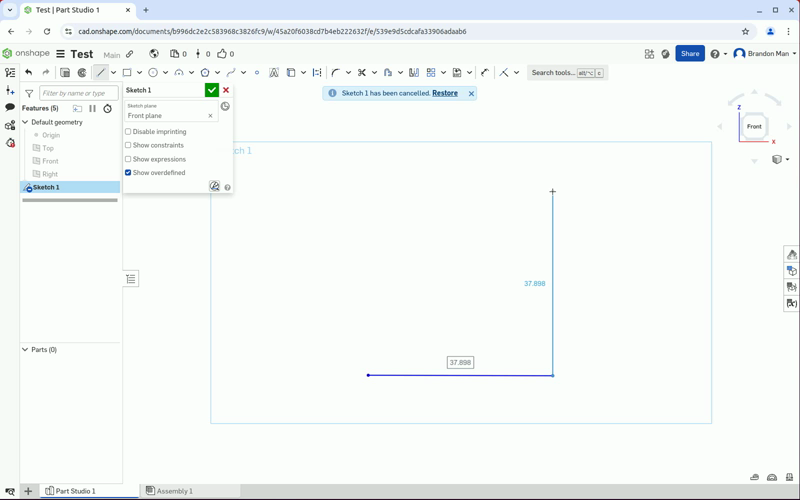
key_down(shift)
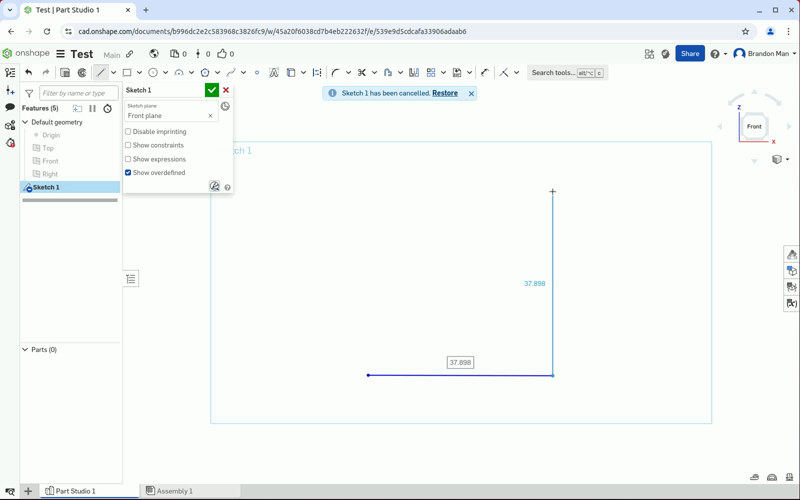
mouse_move(368, 191)
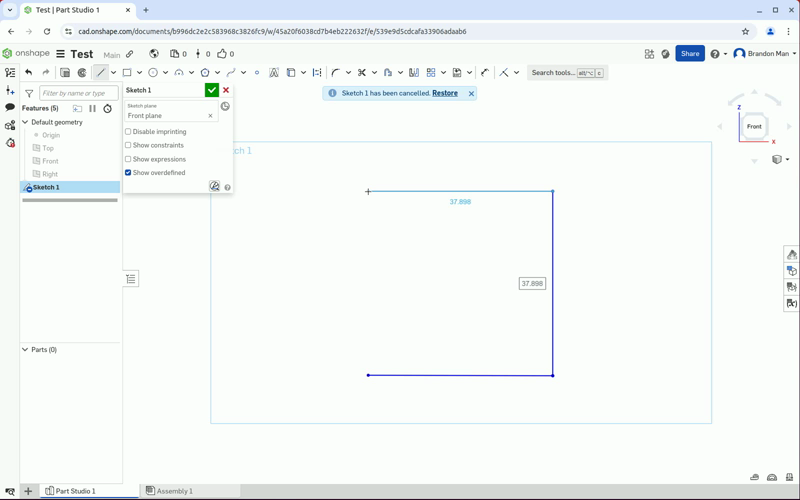
click(368, 191)
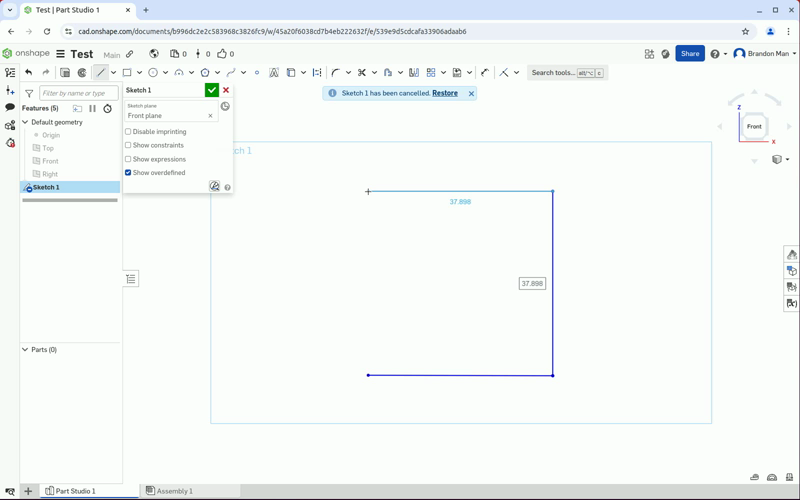
key_up(shift)
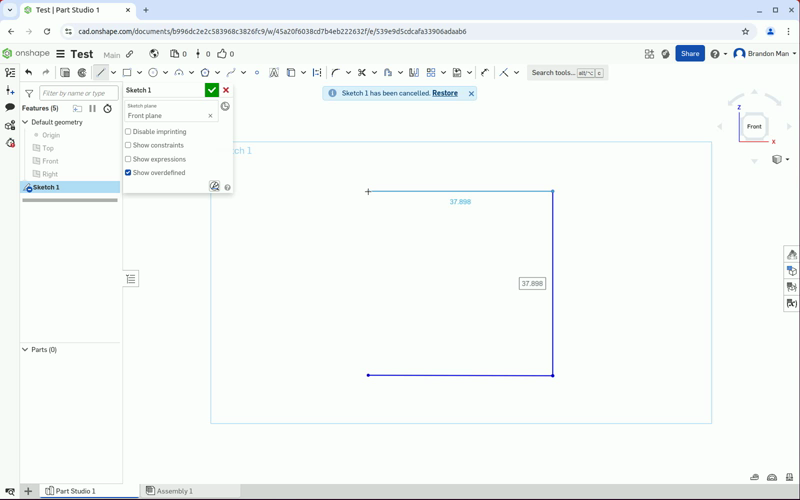
key_down(shift)
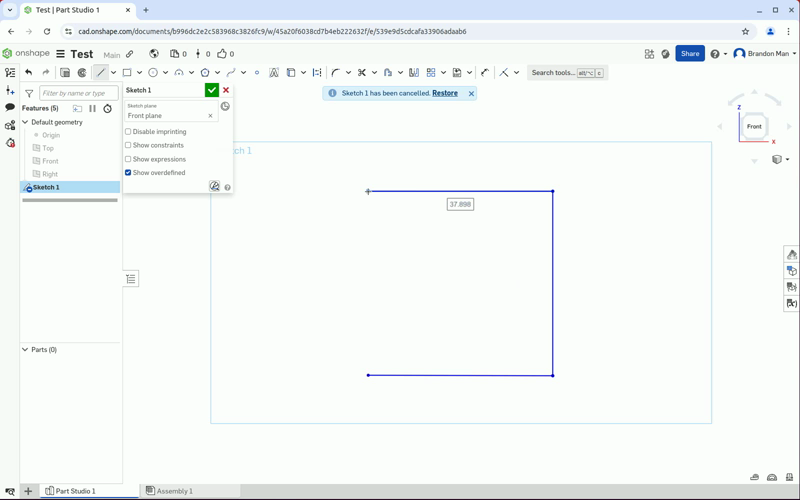
mouse_move(368, 375)
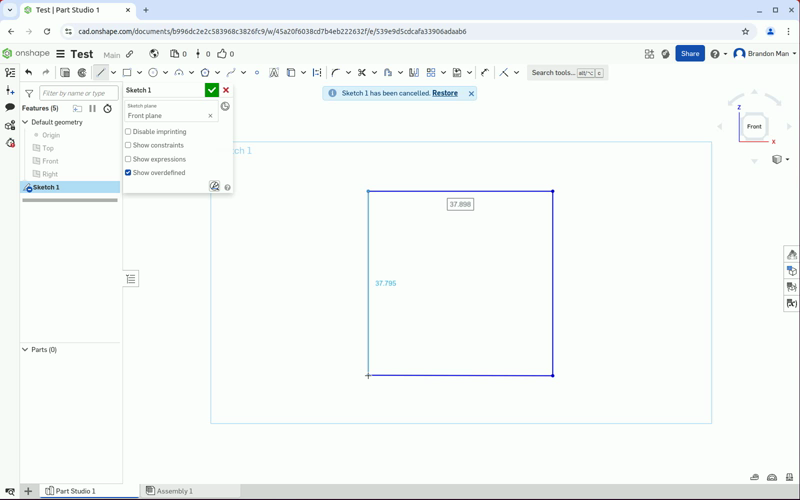
key_up(shift)
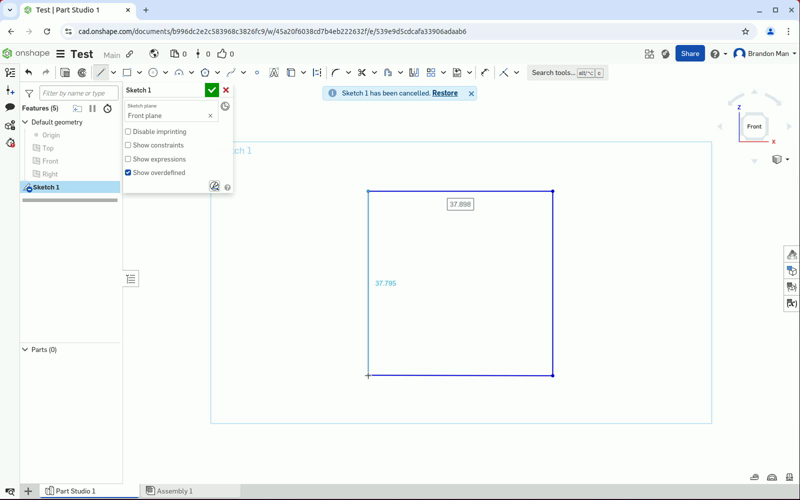
click(368, 375)
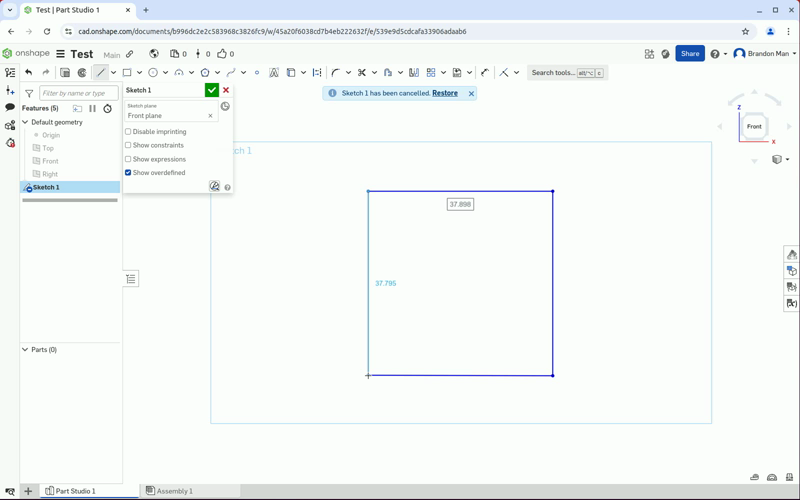
key(esc)
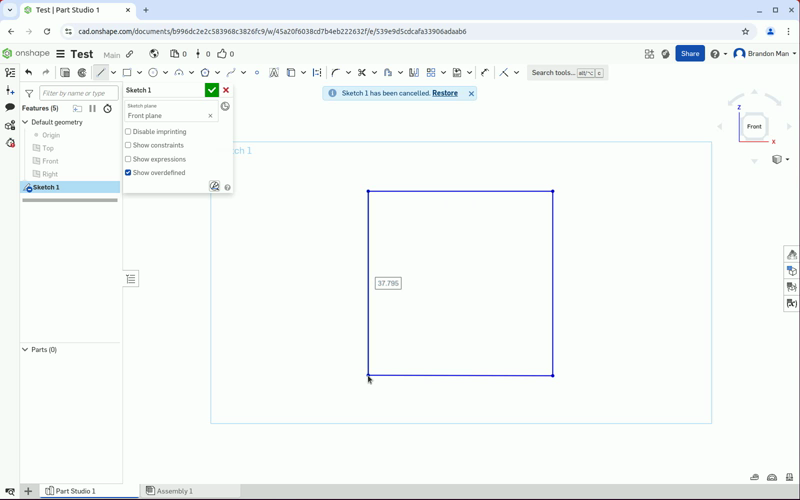
mouse_move(413, 215)
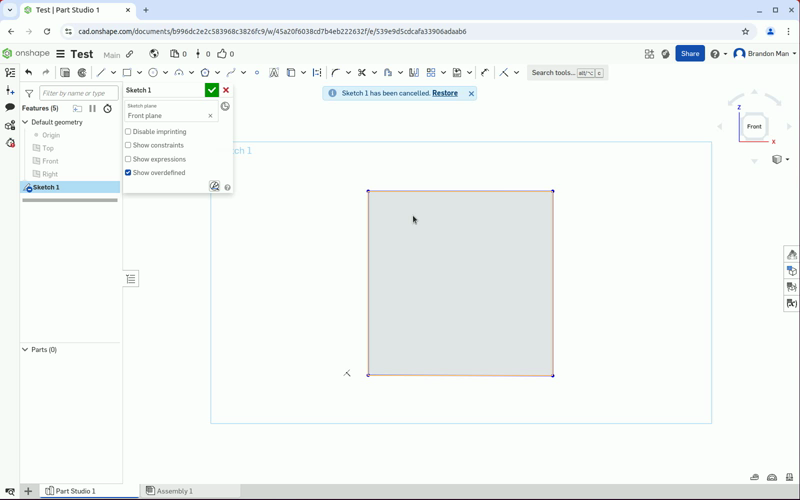
click(413, 215)
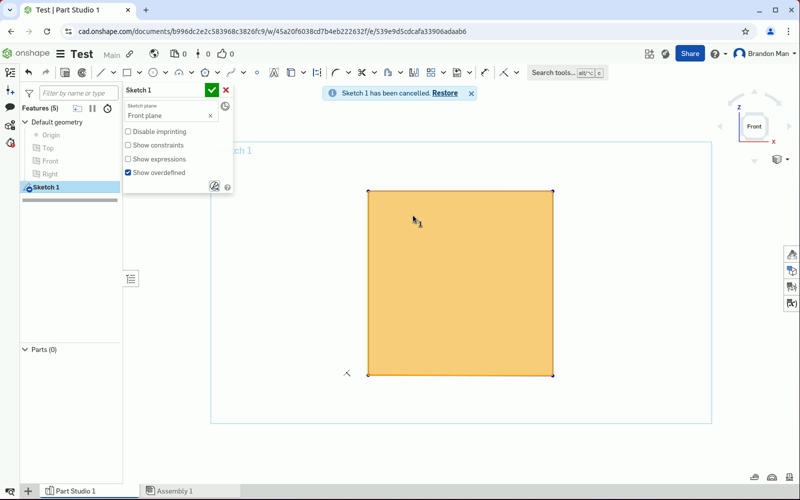
mouse_move(73, 352)
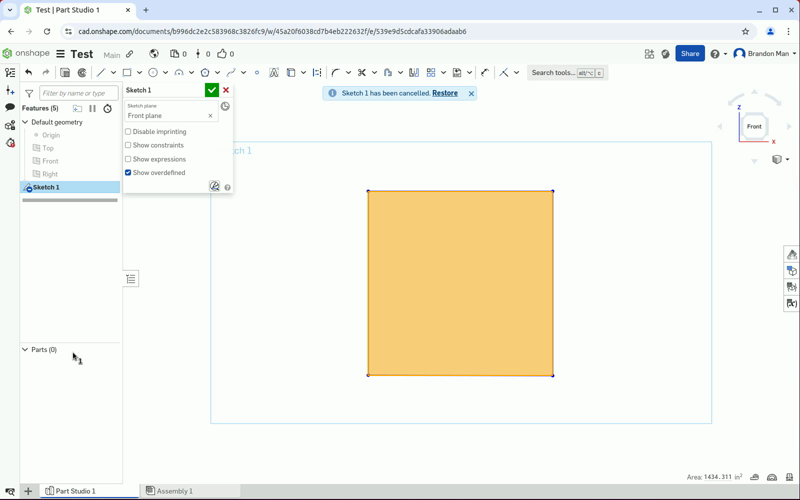
key(shift+y)
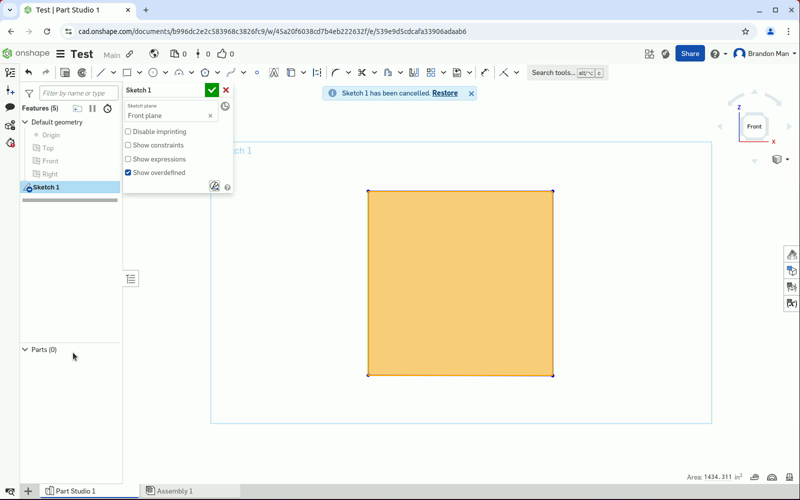
key(shift+e)
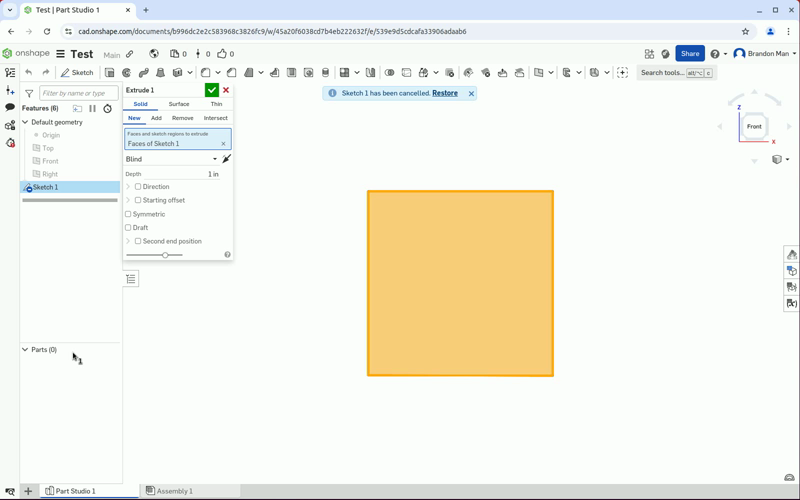
mouse_move(143, 106)
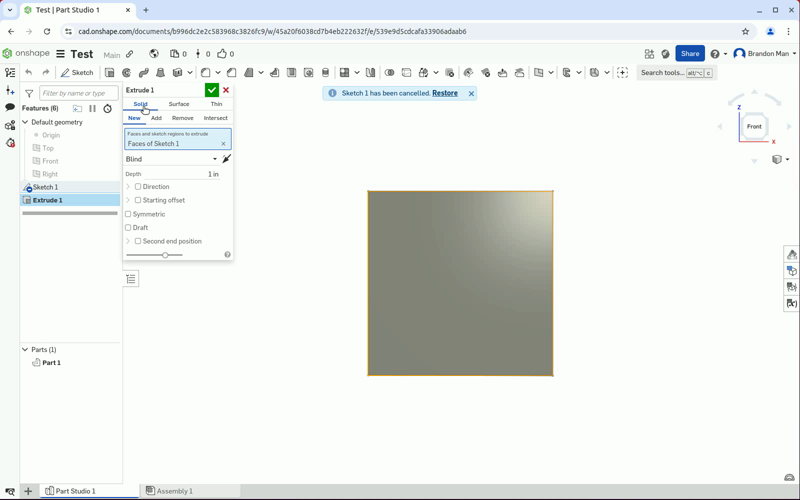
click(143, 106)
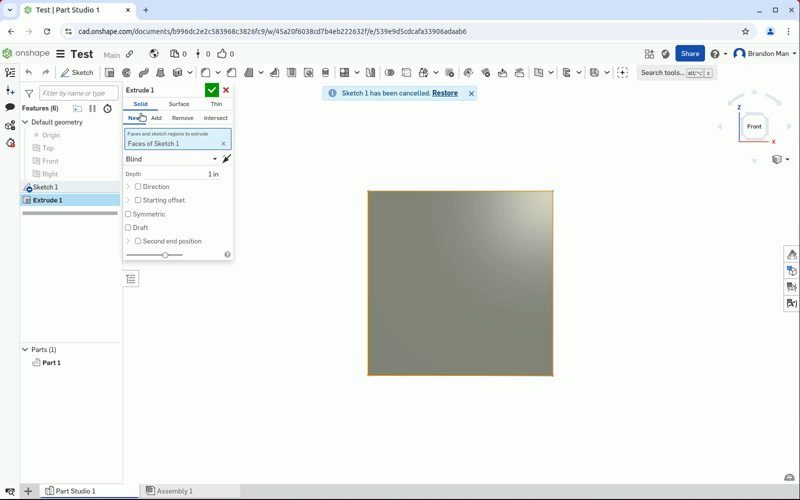
mouse_move(137, 120)
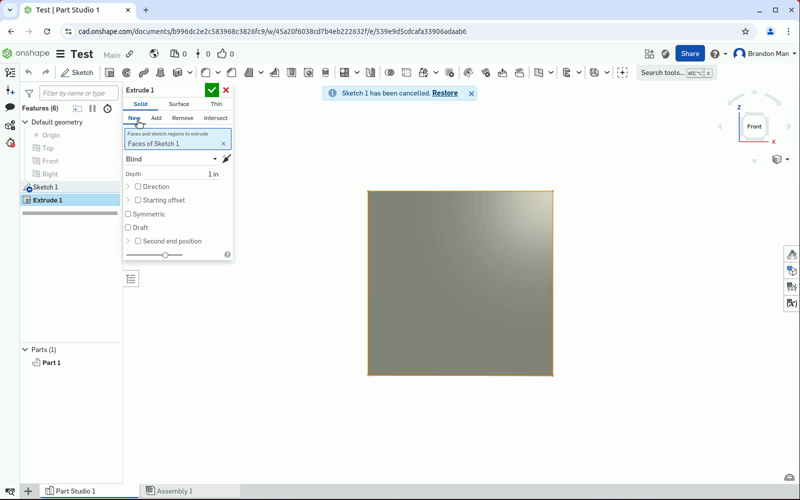
click(137, 120)
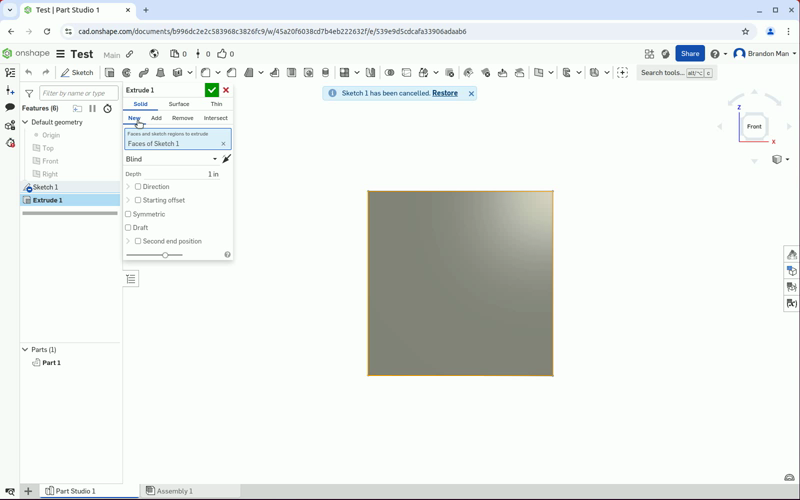
key(tab, 4)
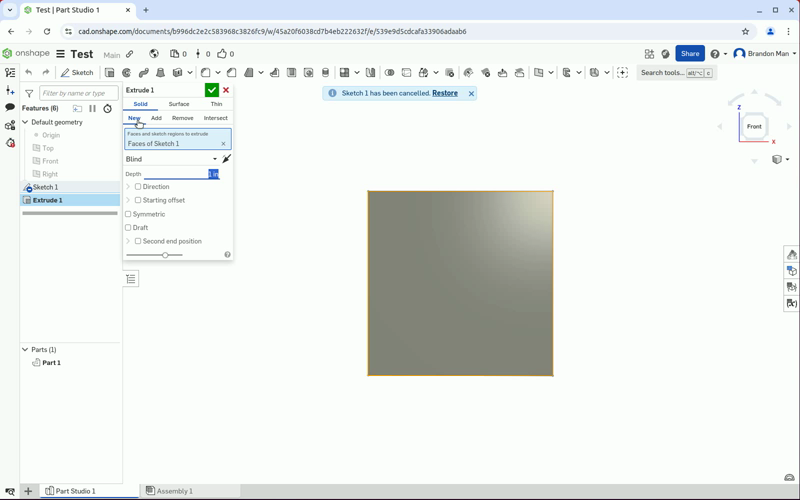
text(-1.204)
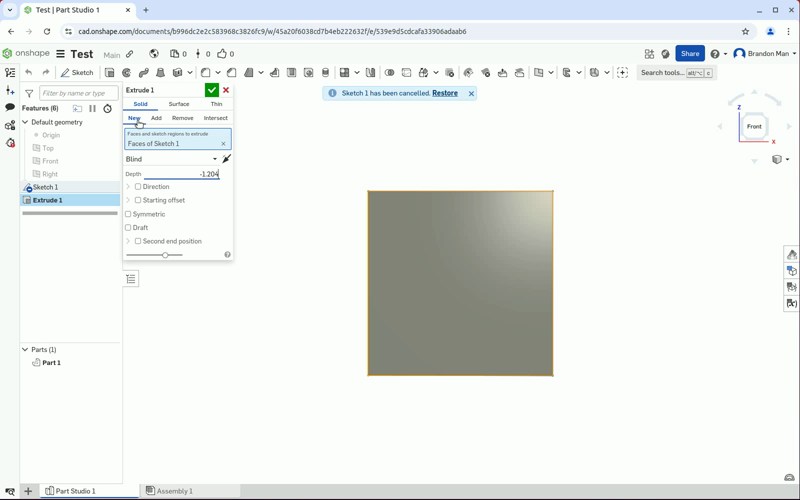
key(enter)
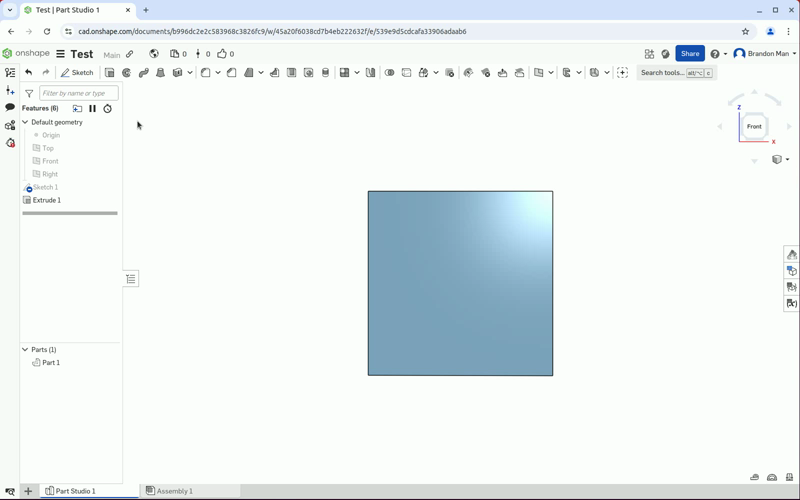
key(shift+h)
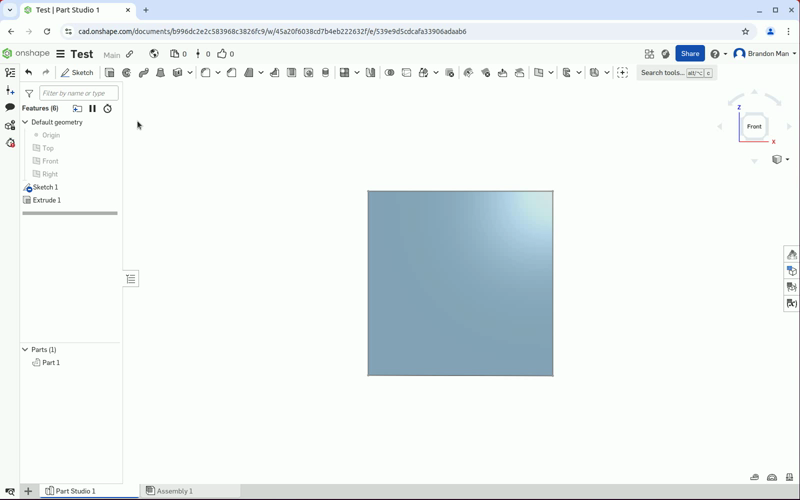
key(shift+h)
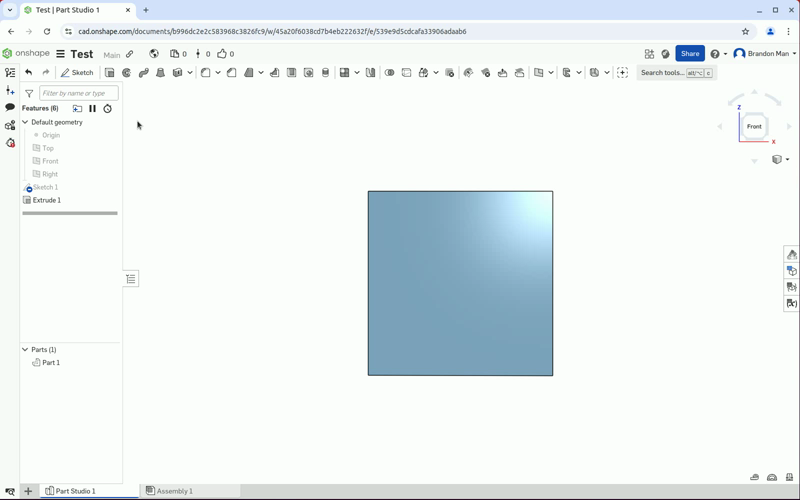
mouse_move(73, 189)
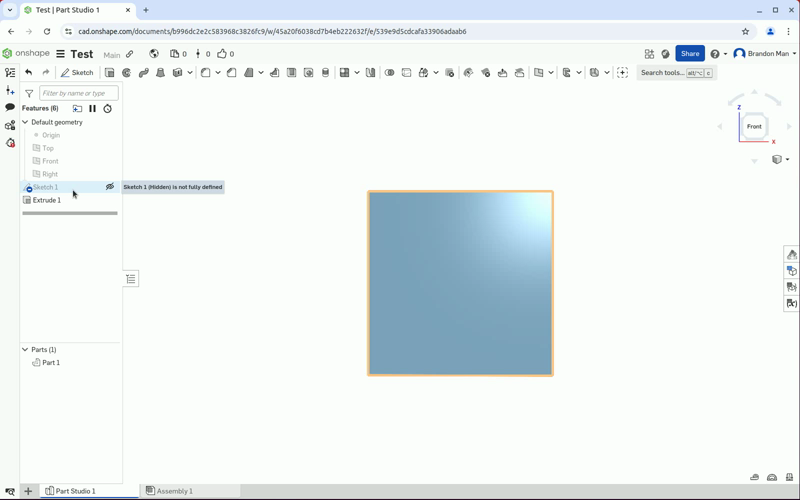
click(73, 189)
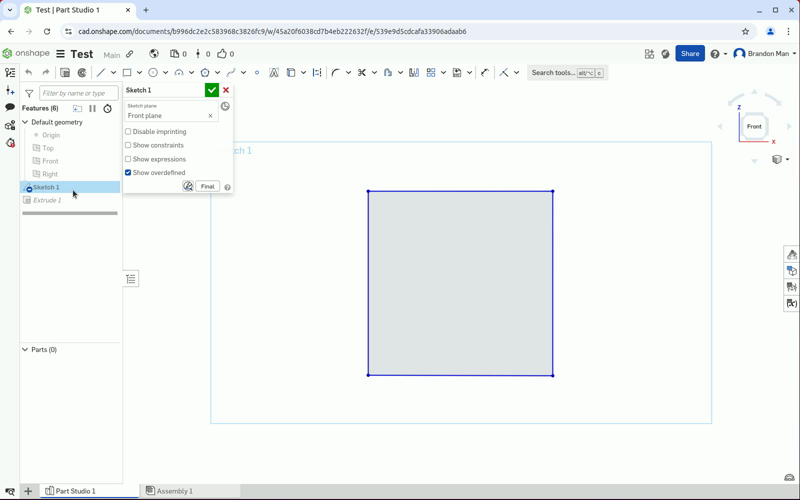
mouse_move(229, 92)
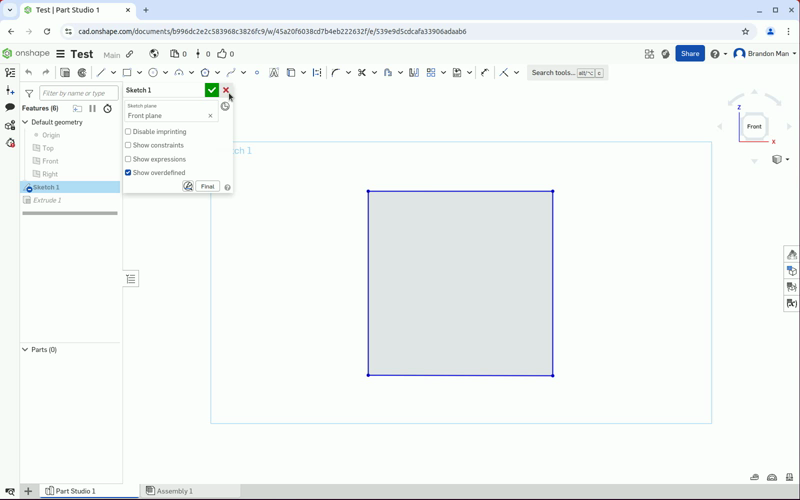
click(229, 92)
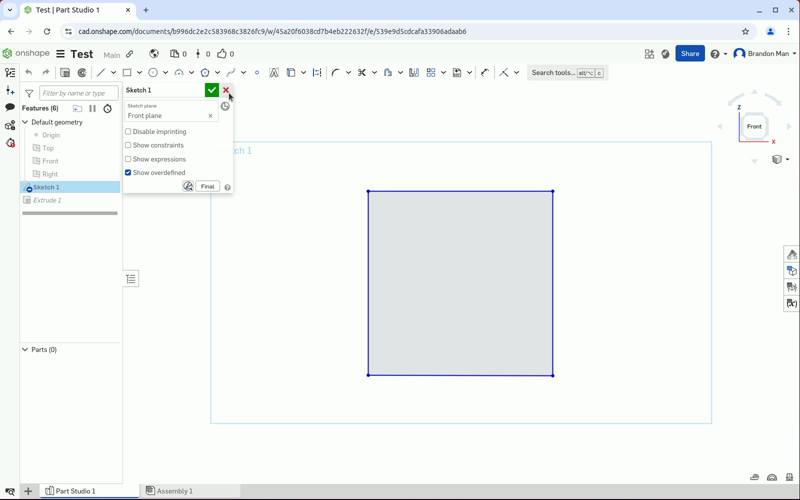
key(shift+s)
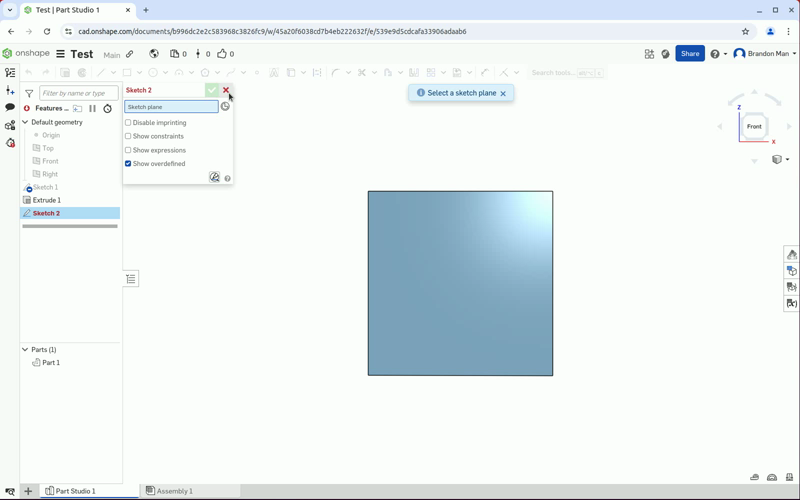
mouse_move(73, 163)
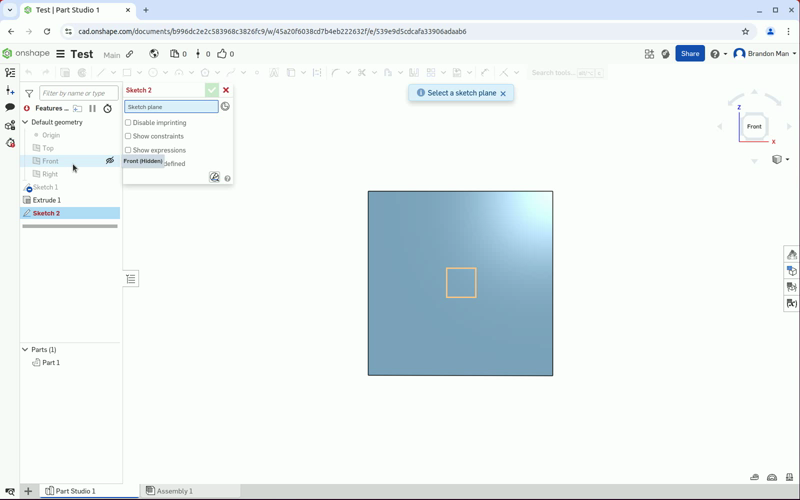
click(73, 163)
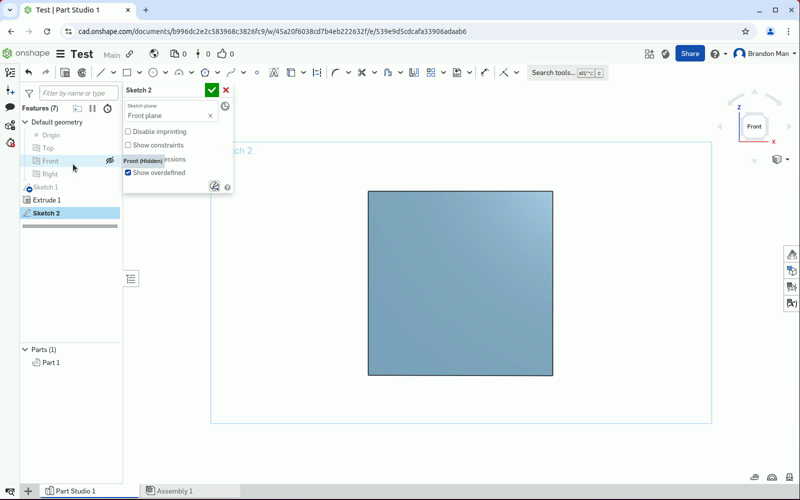
mouse_move(73, 352)
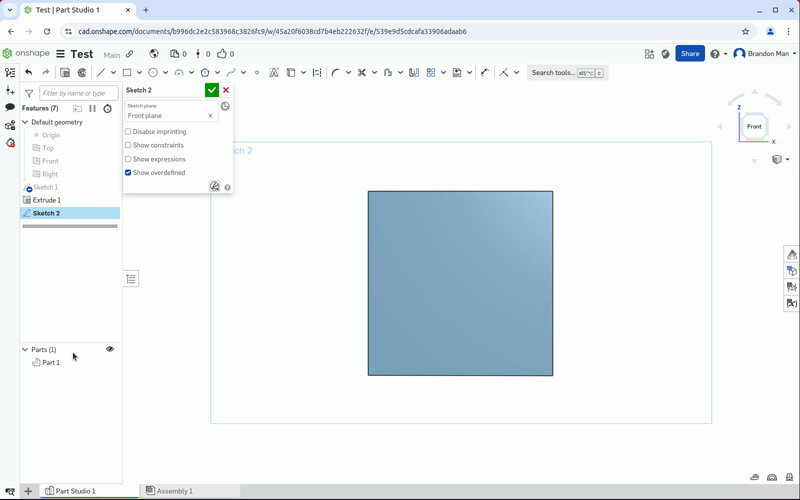
key(y)
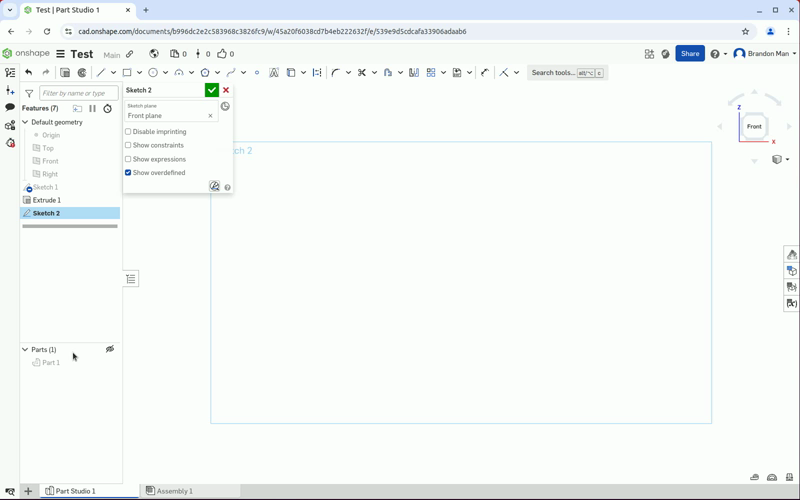
key(c)
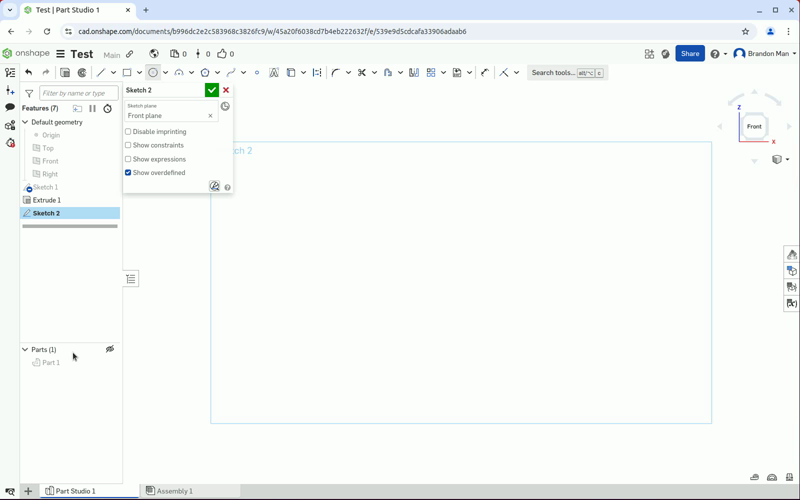
key_down(shift)
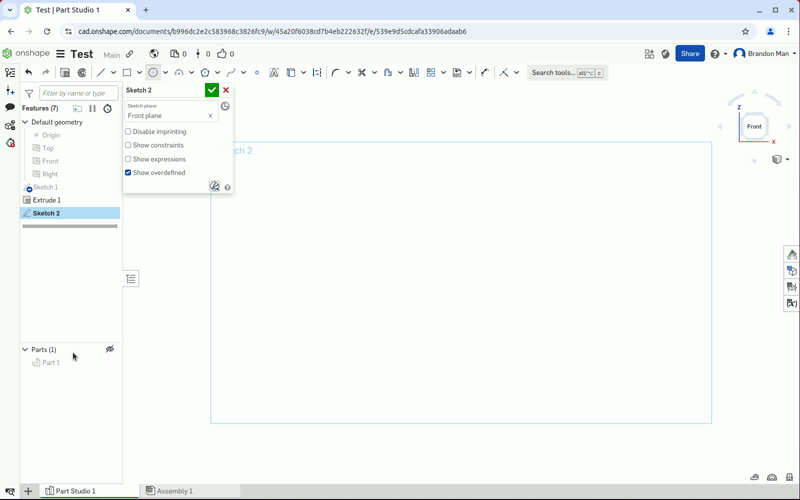
mouse_move(461, 282)
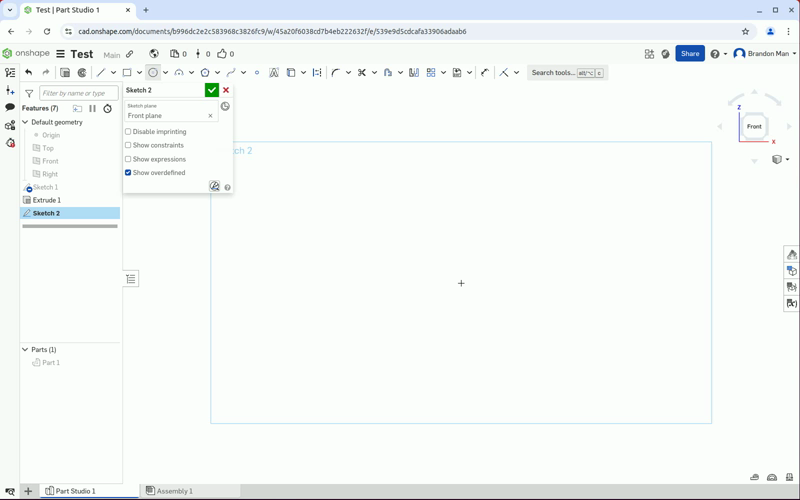
click(461, 282)
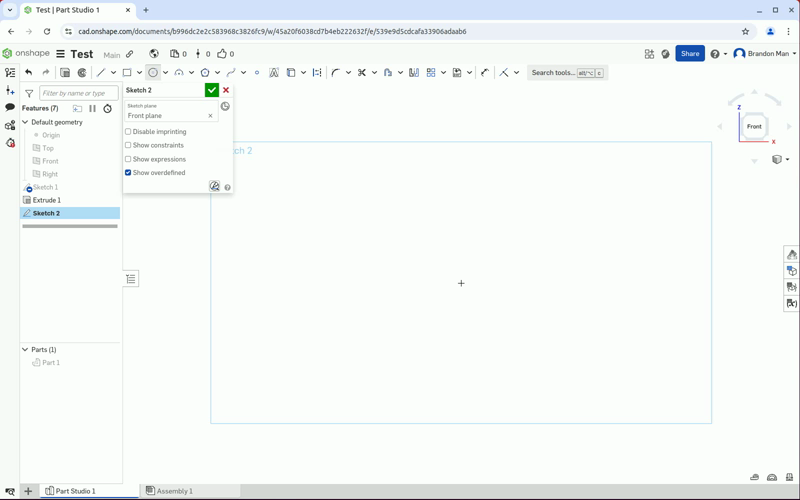
key_up(shift)
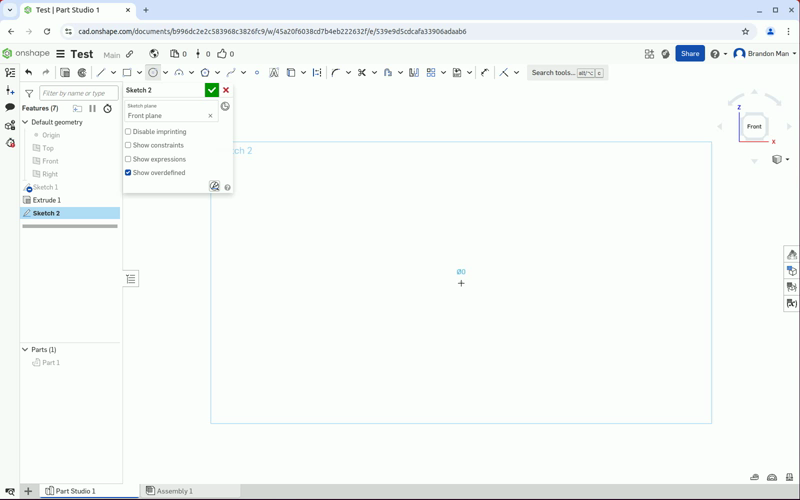
mouse_move(505, 282)
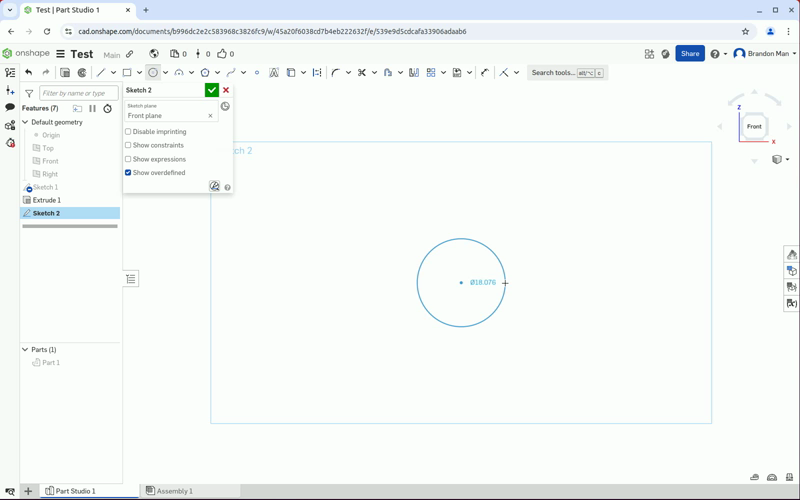
click(505, 282)
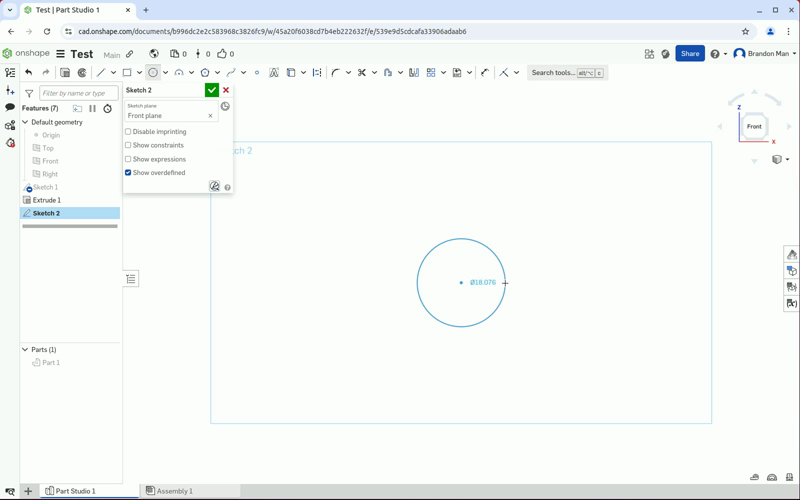
key(esc)
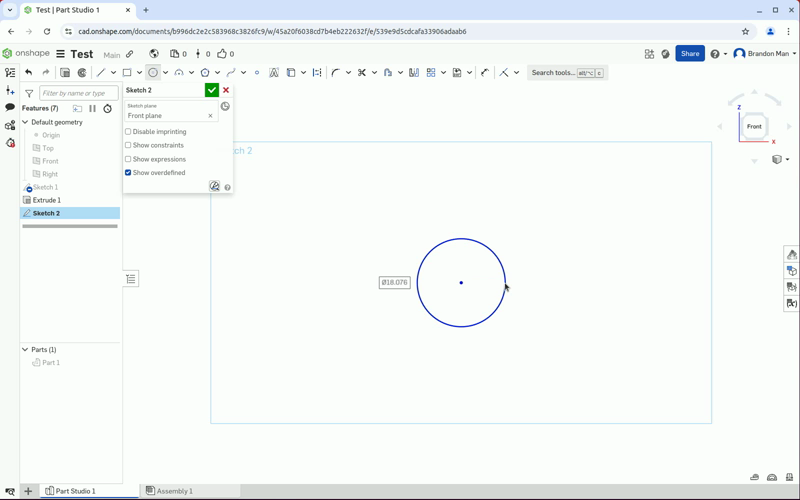
mouse_move(430, 268)
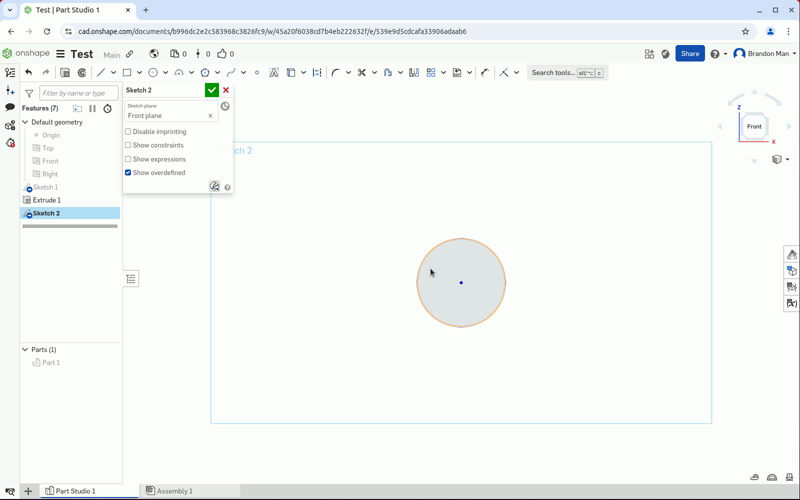
click(430, 268)
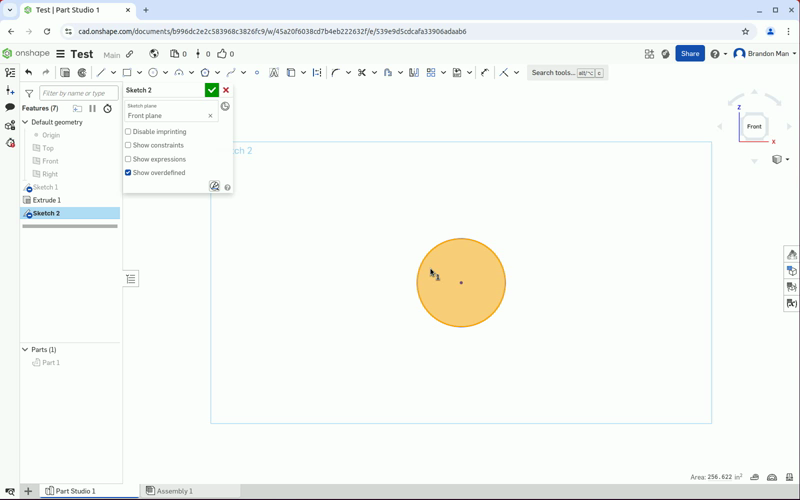
mouse_move(73, 352)
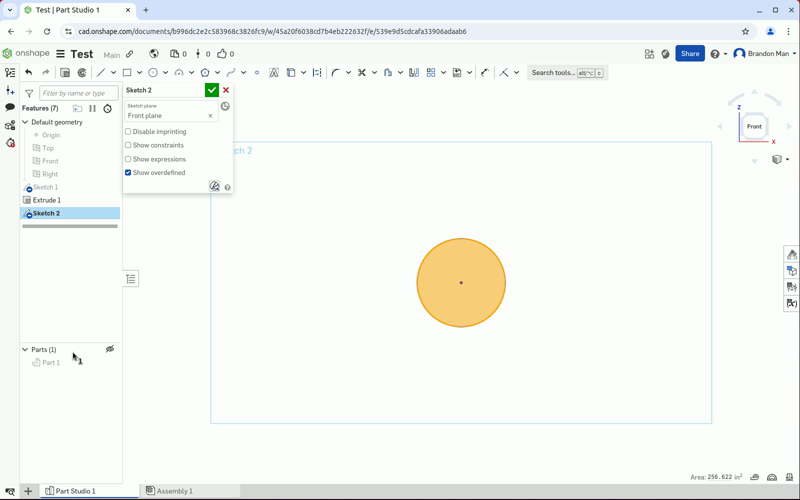
key(shift+y)
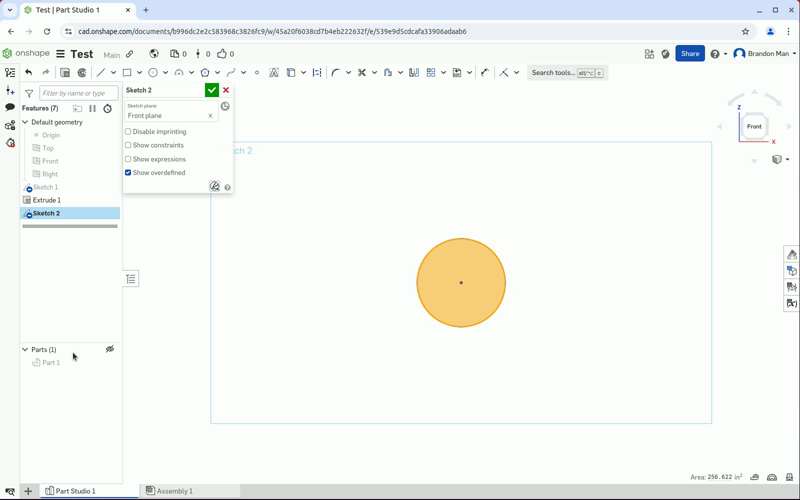
key(shift+e)
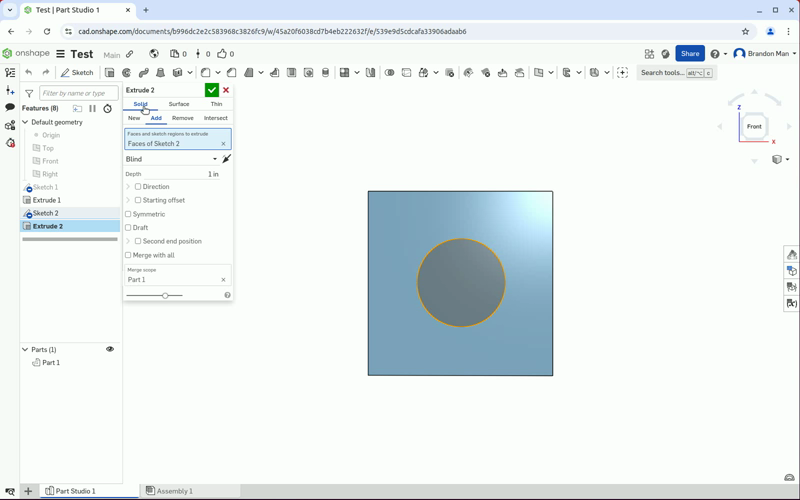
mouse_move(143, 106)
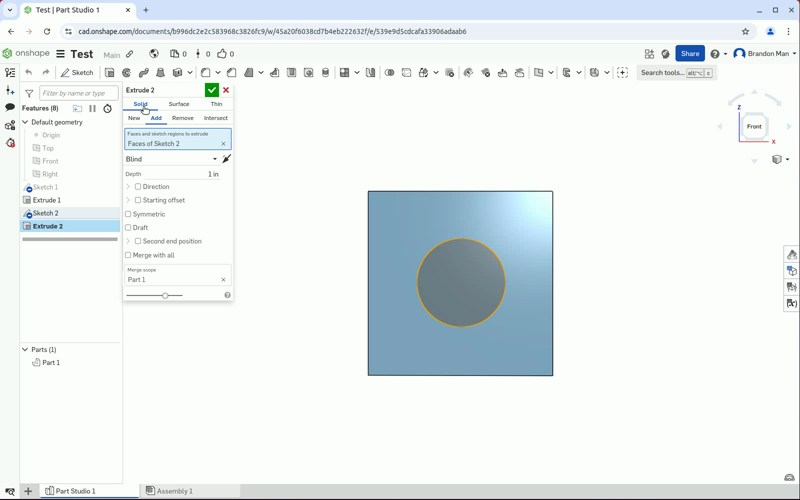
click(143, 106)
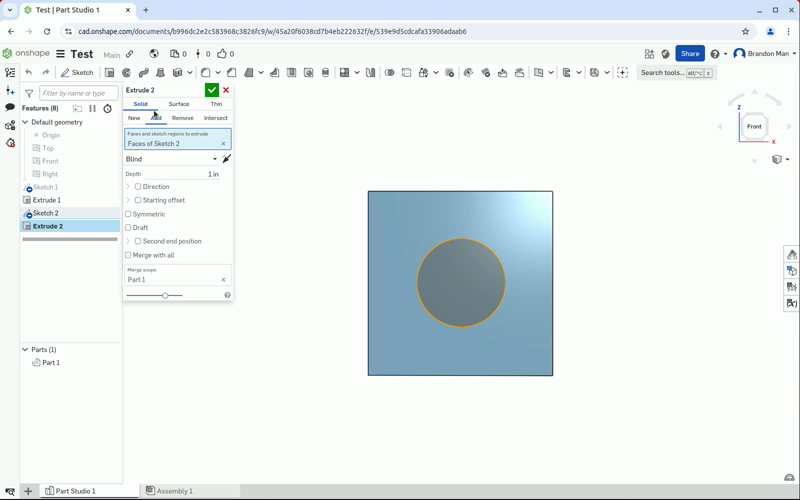
mouse_move(186, 120)
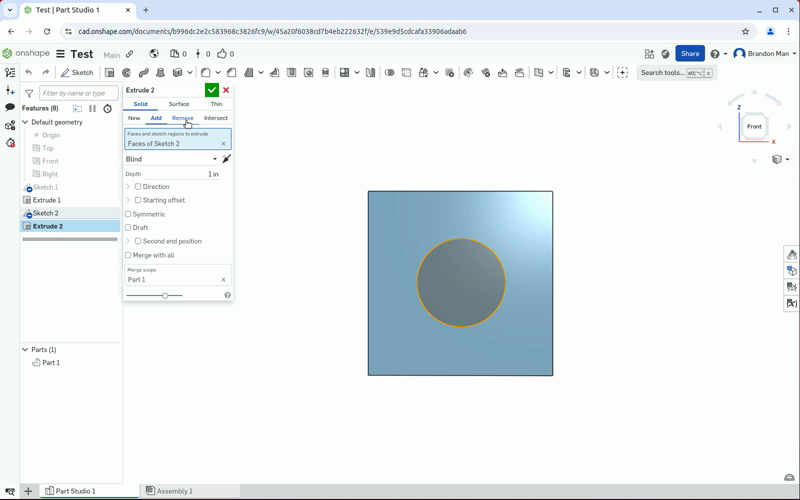
click(186, 120)
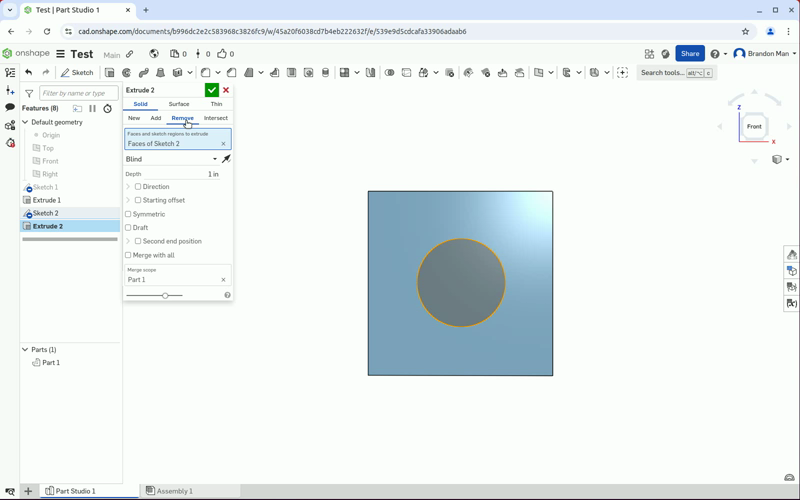
key(tab, 4)
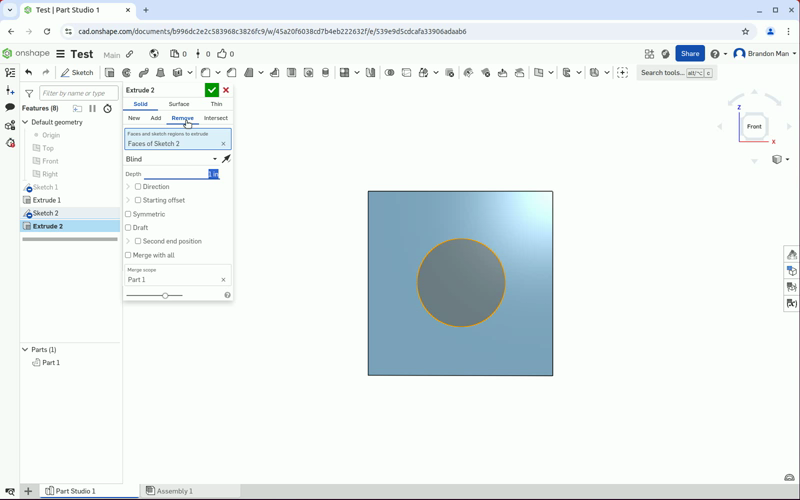
text(1.444)
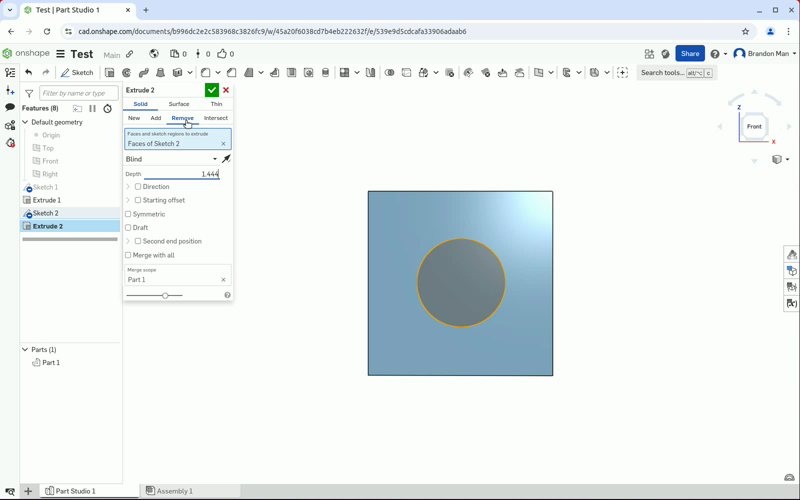
key(tab, 6)
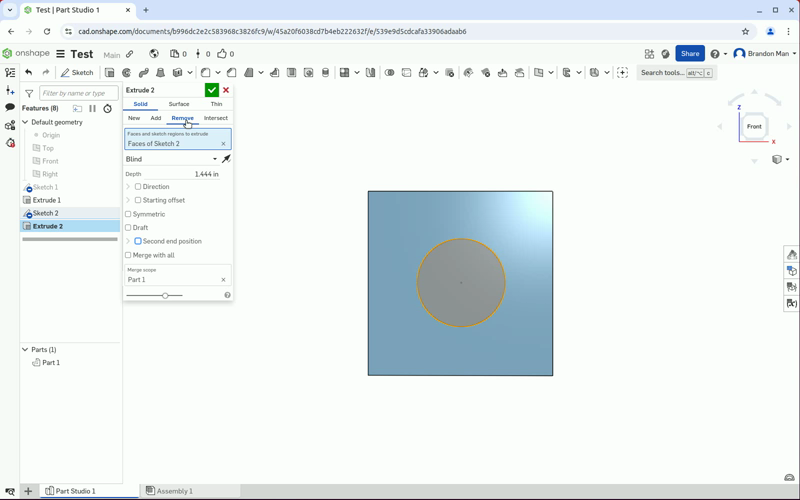
key(space)
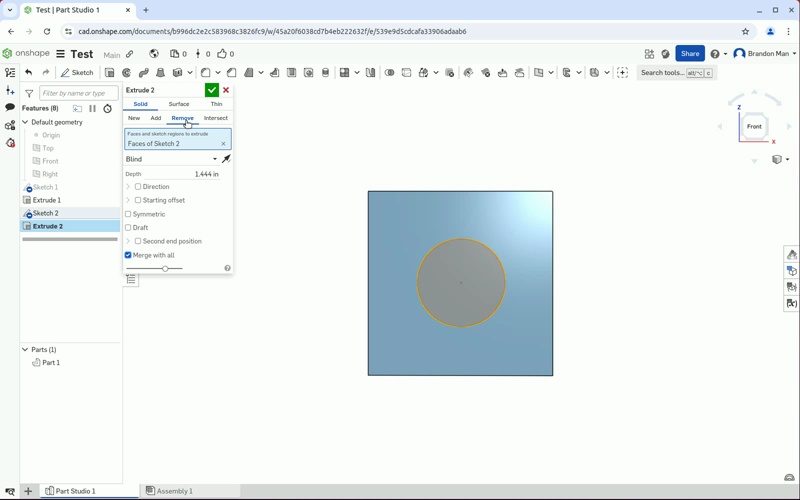
key(enter)
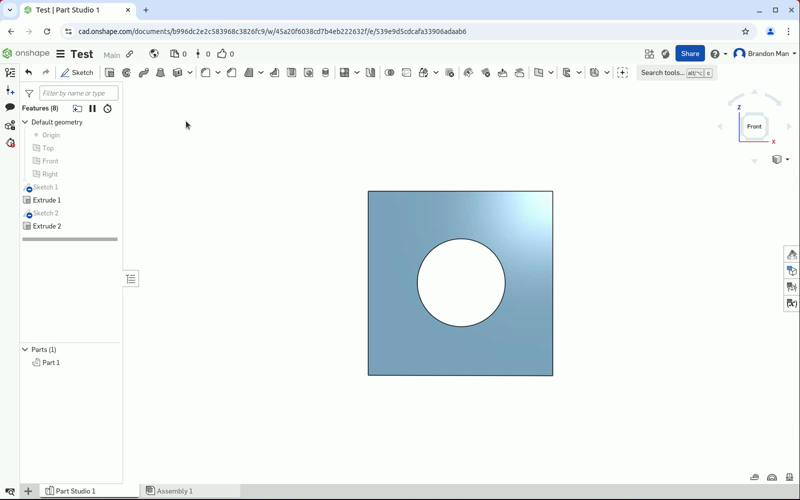
key(shift+h)
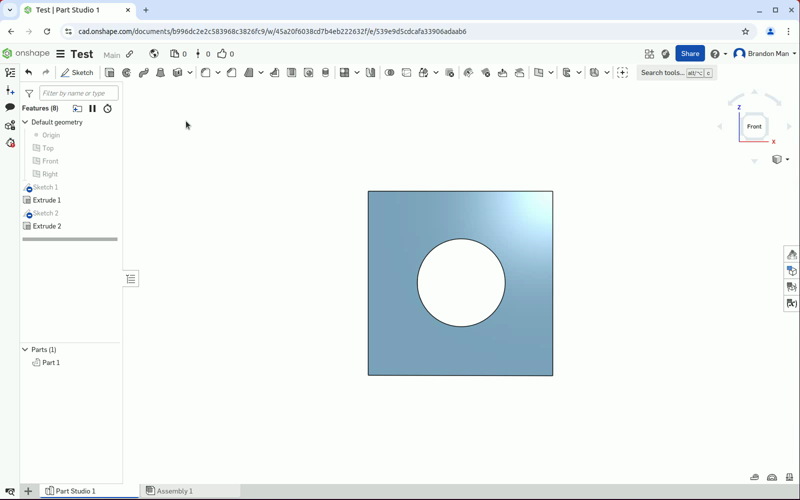
key(shift+h)
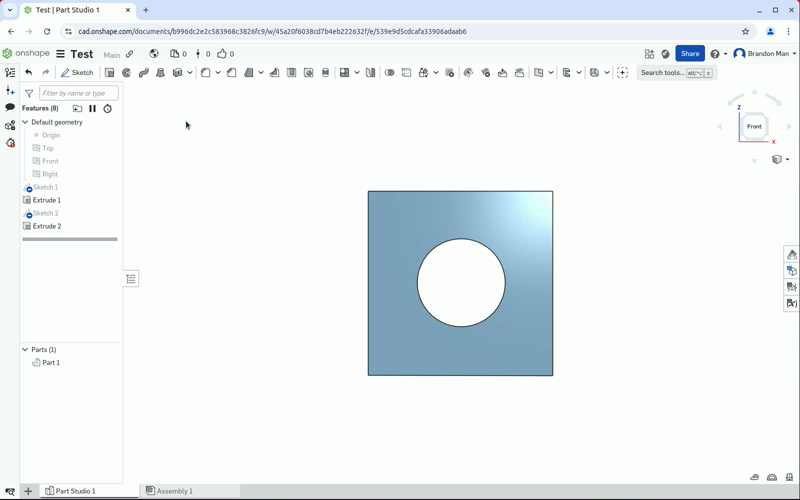
mouse_move(73, 189)
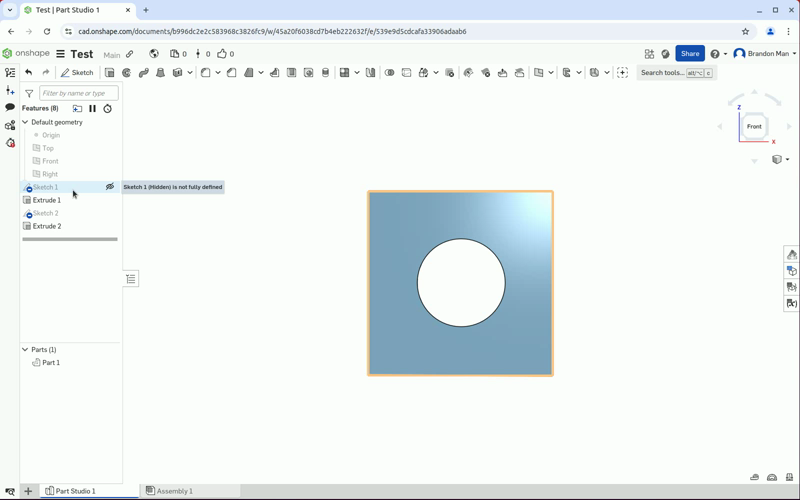
click(73, 189)
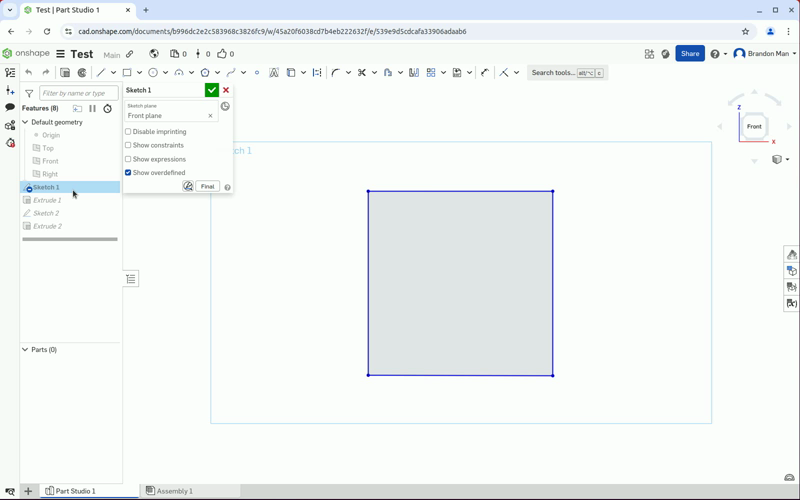
mouse_move(229, 92)
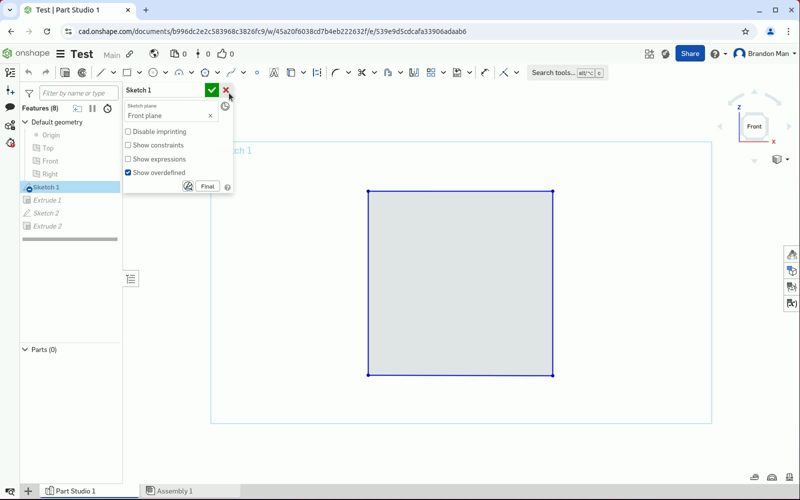
click(229, 92)
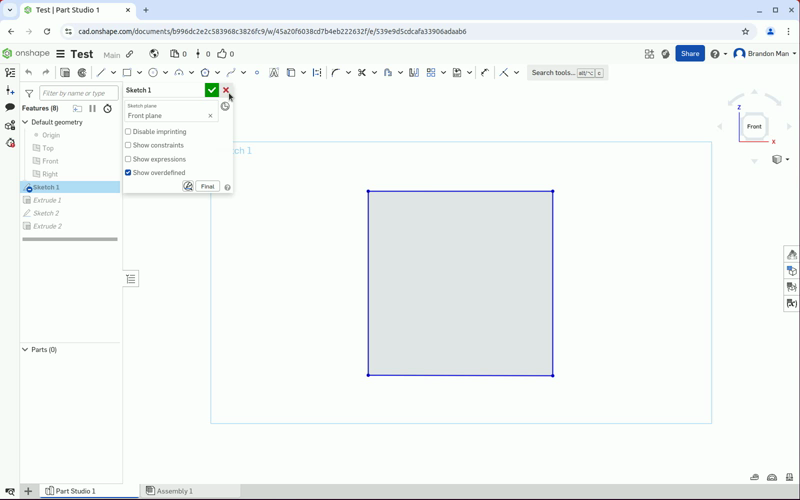
key(shift+s)
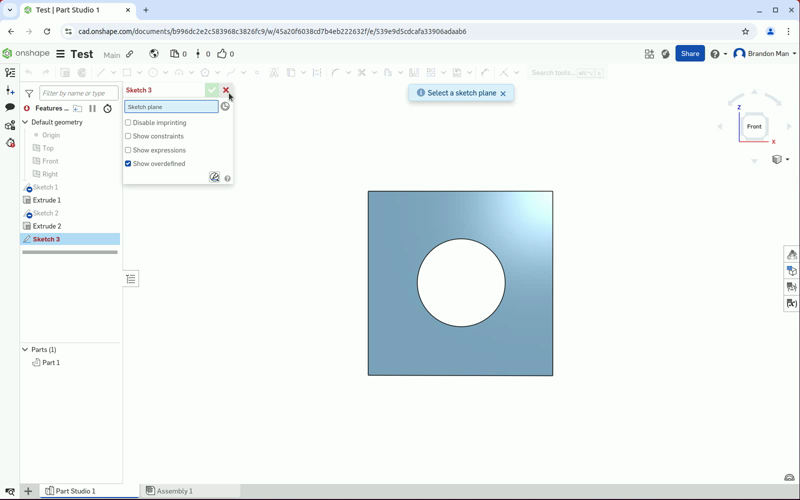
mouse_move(73, 163)
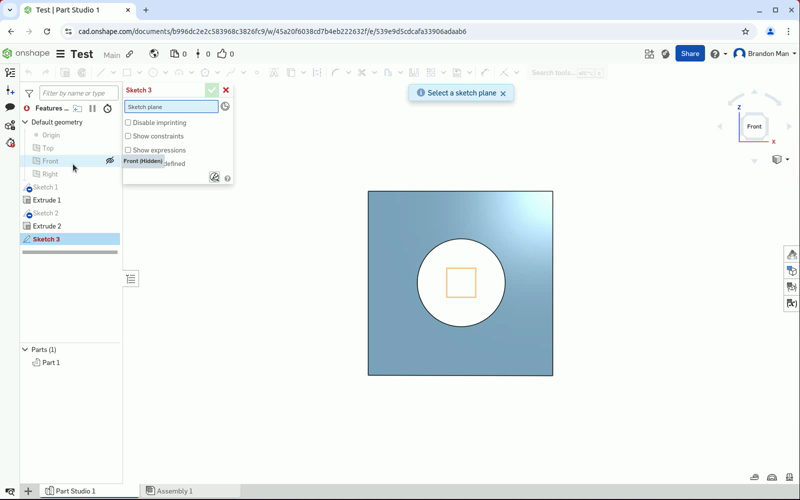
click(73, 163)
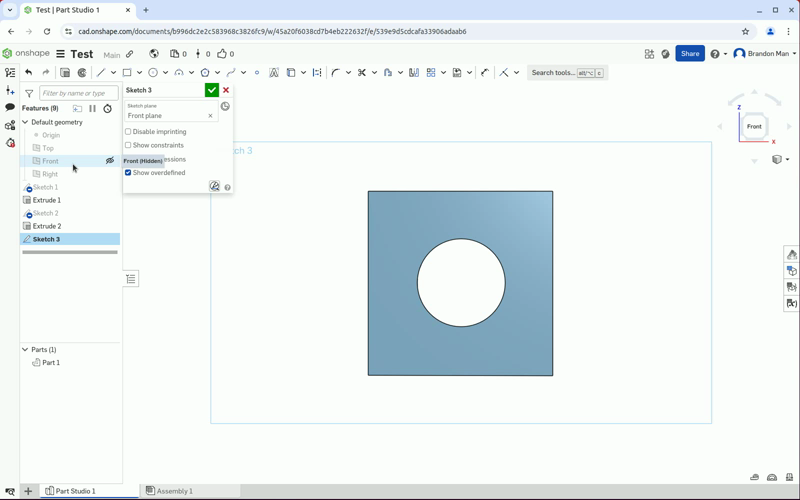
mouse_move(73, 352)
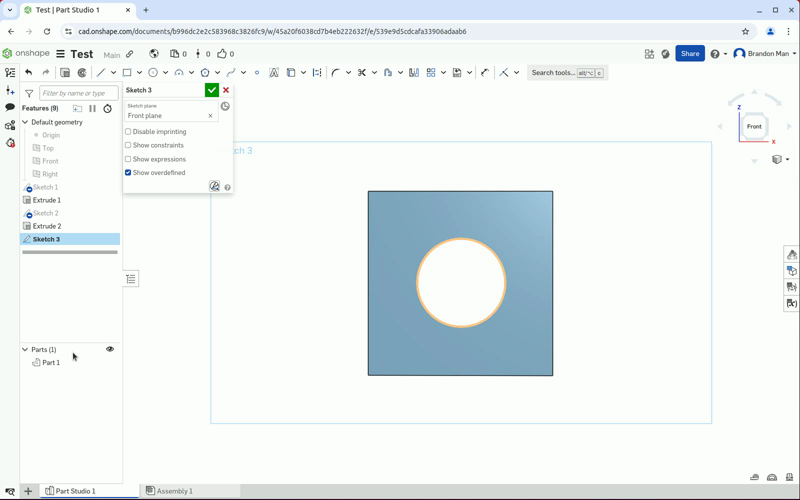
key(y)
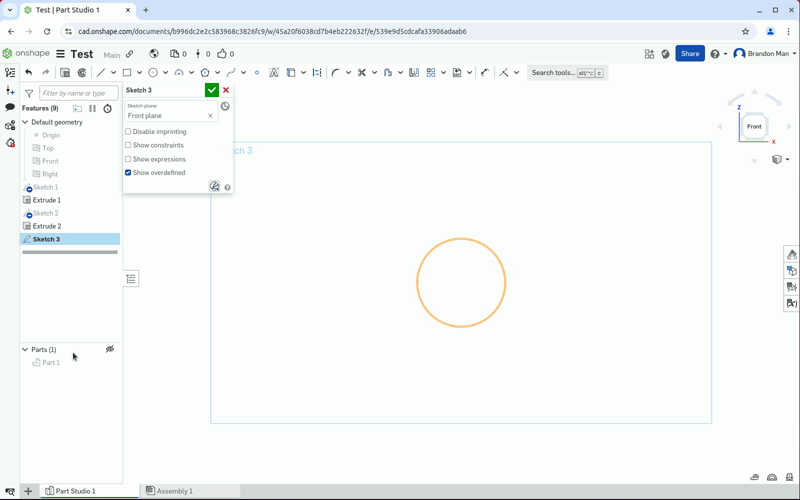
key(c)
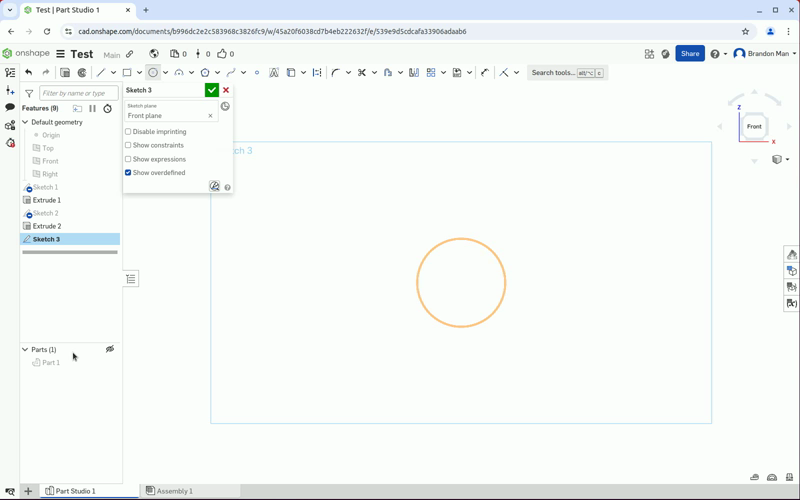
key_down(shift)
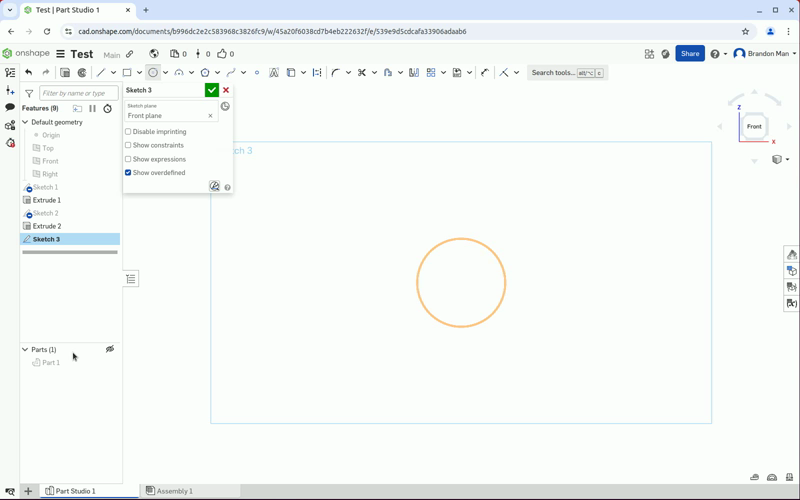
mouse_move(460, 282)
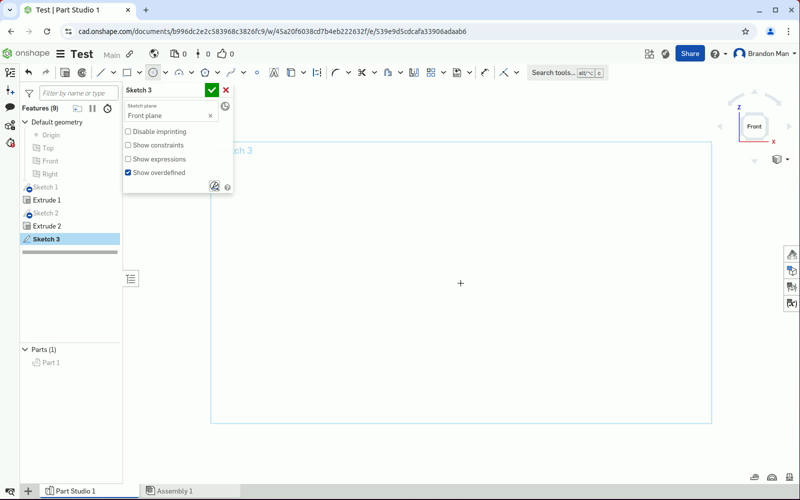
click(460, 282)
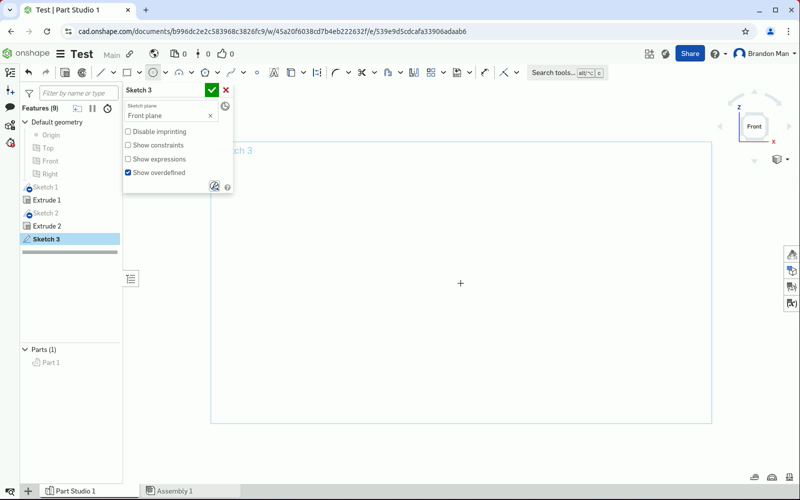
key_up(shift)
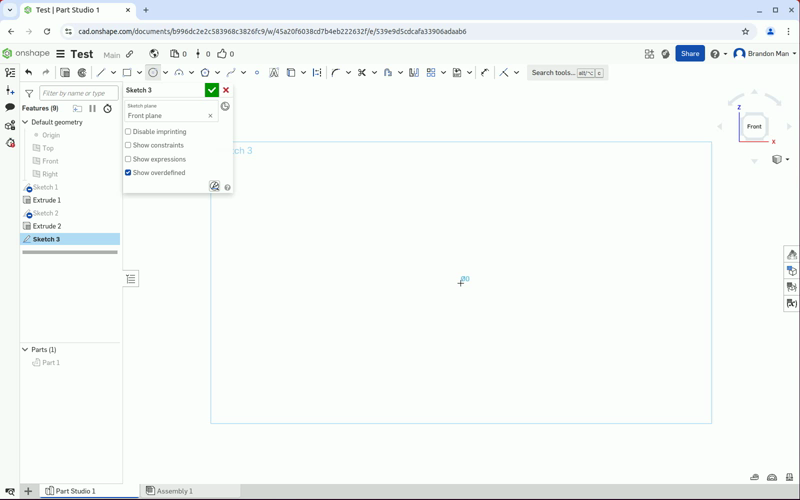
mouse_move(510, 282)
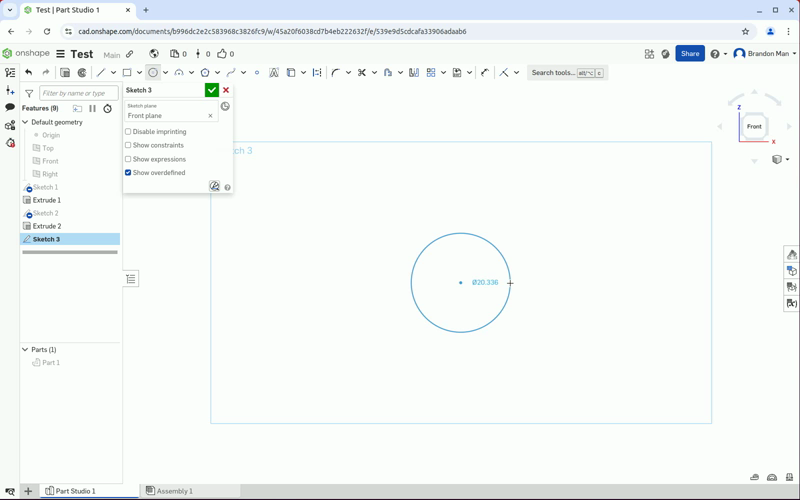
click(510, 282)
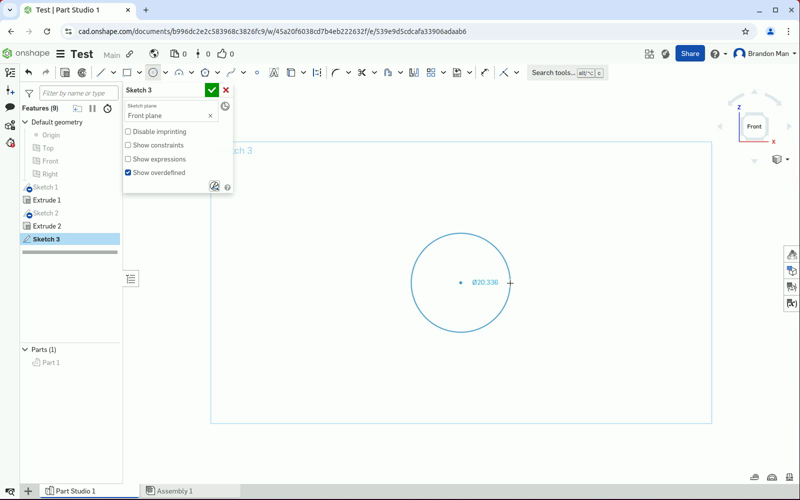
key(esc)
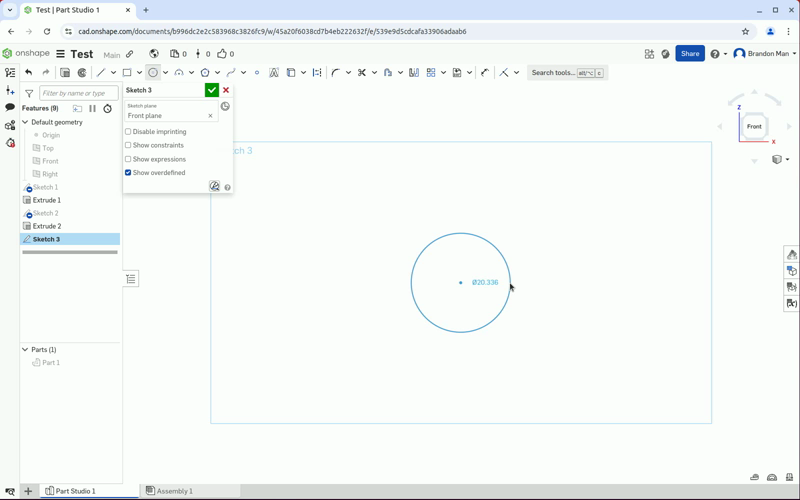
key(c)
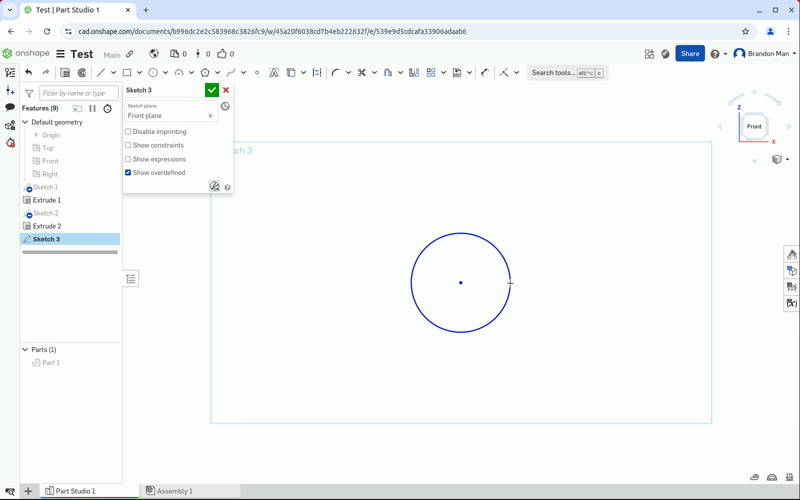
key_down(shift)
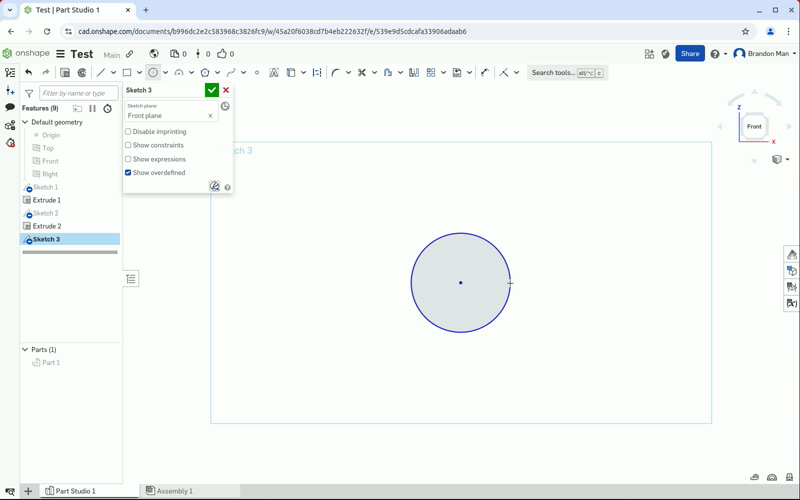
mouse_move(460, 282)
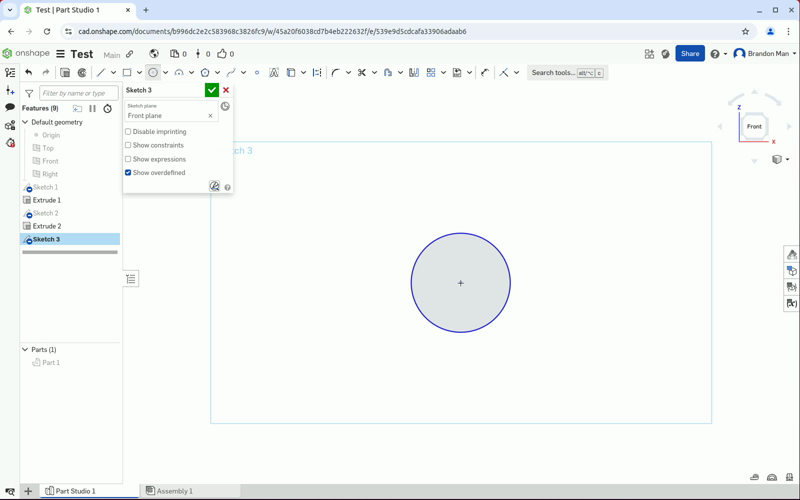
click(460, 282)
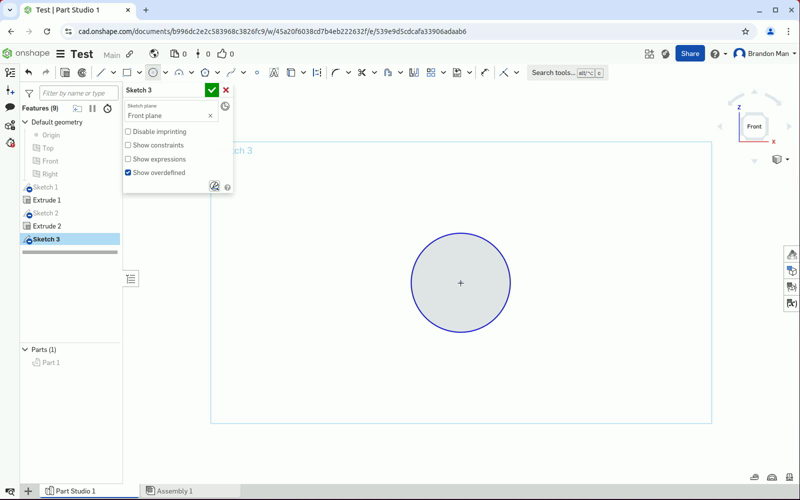
key_up(shift)
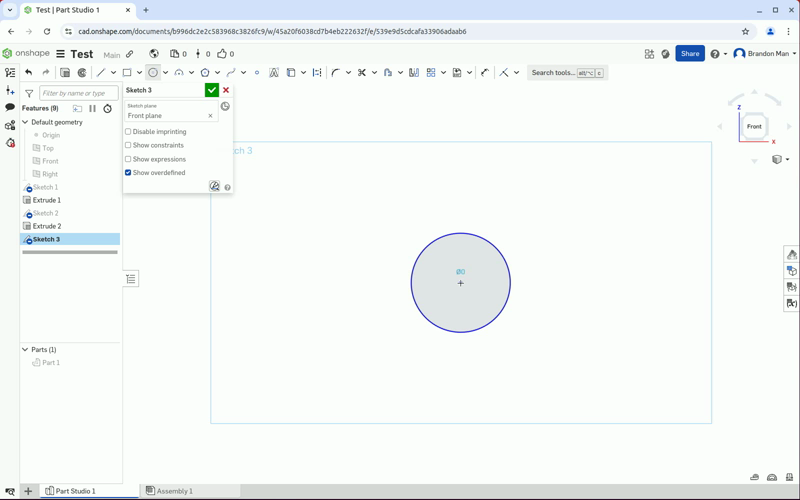
mouse_move(504, 282)
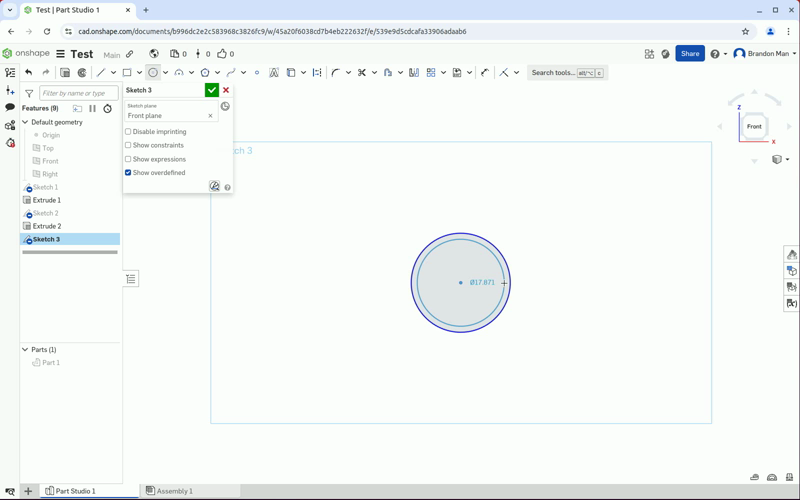
click(504, 282)
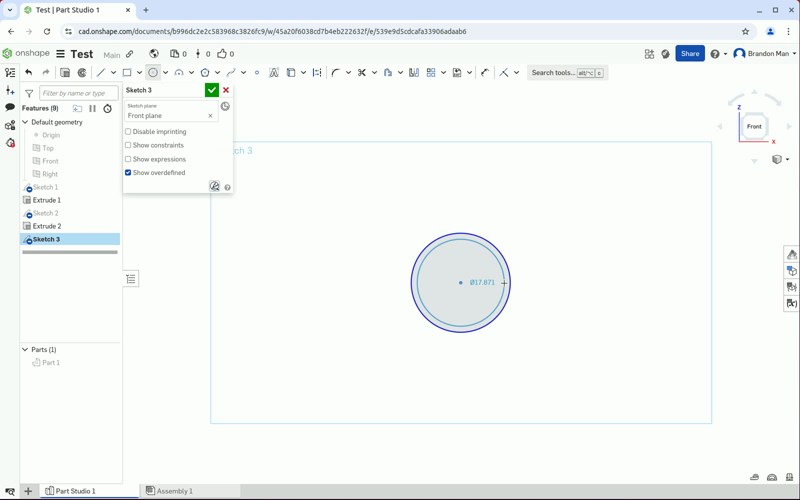
key(esc)
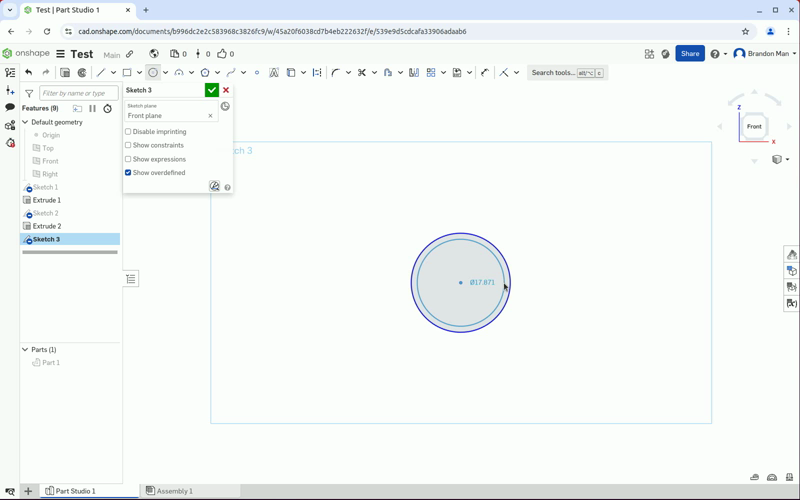
mouse_move(441, 324)
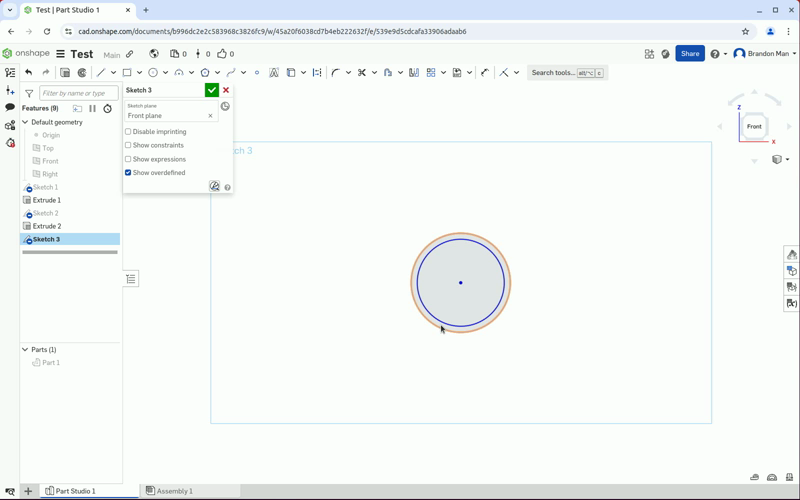
scroll(6)
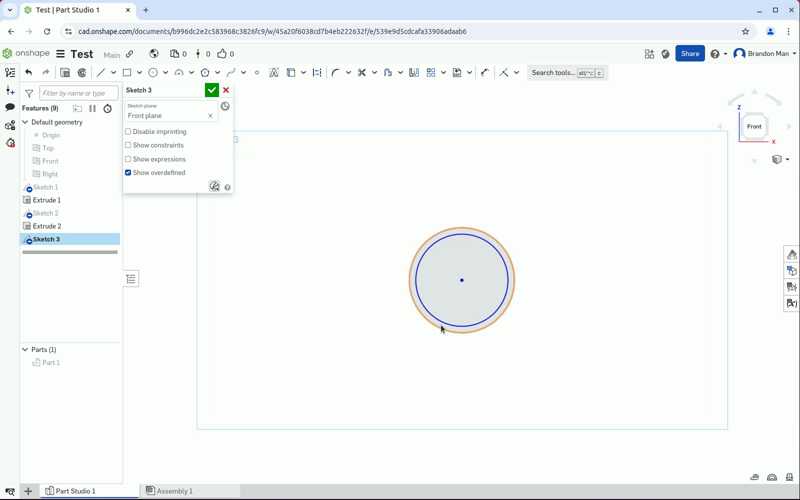
scroll(6)
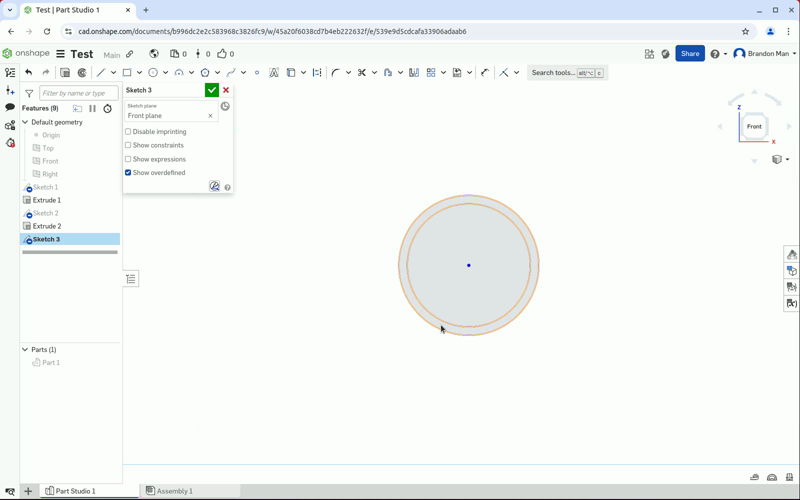
scroll(6)
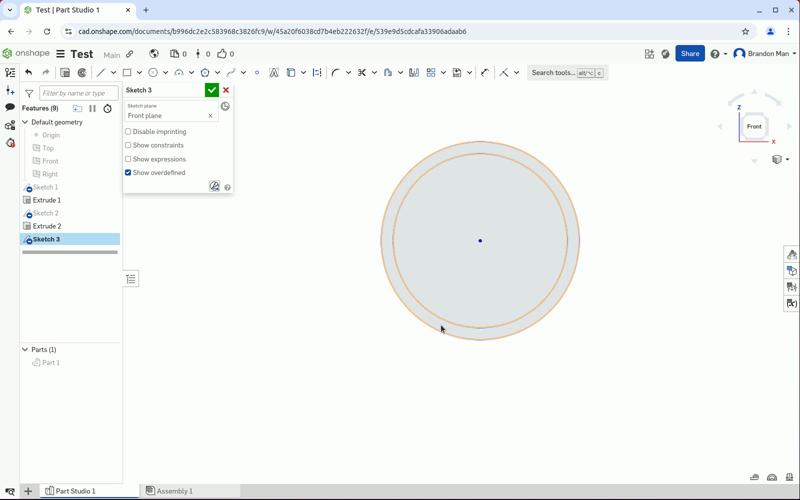
scroll(6)
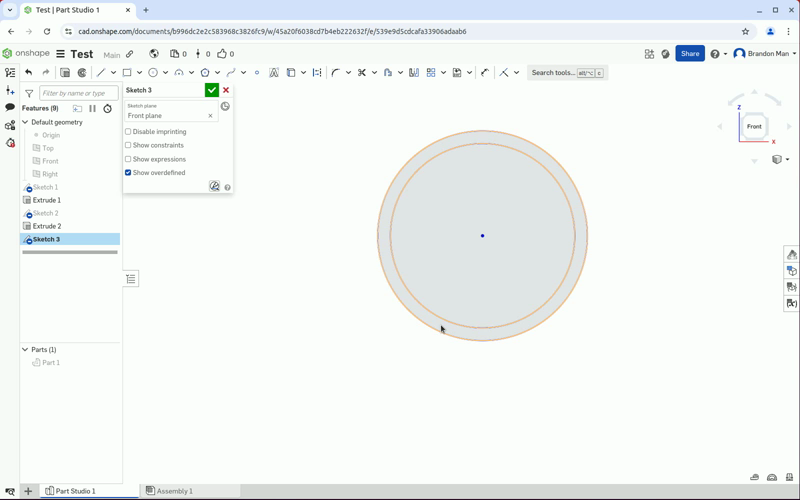
scroll(6)
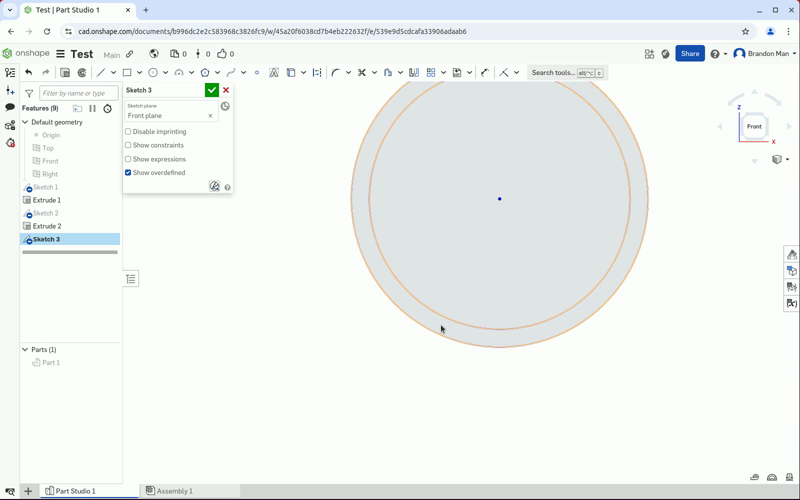
scroll(6)
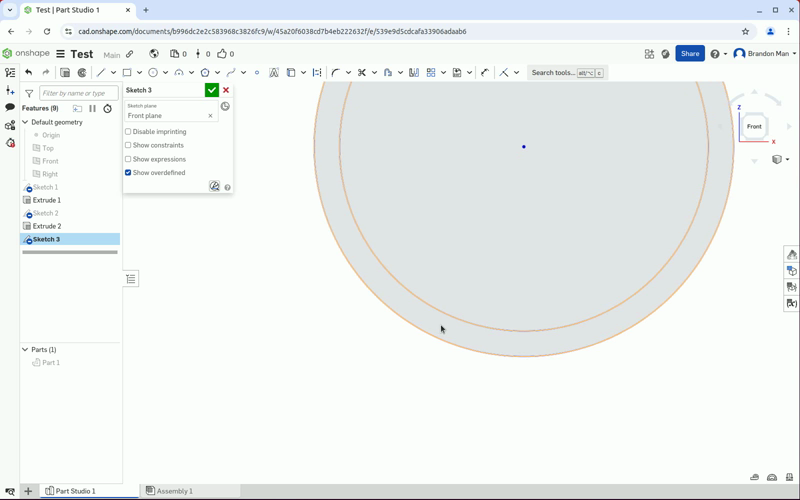
scroll(6)
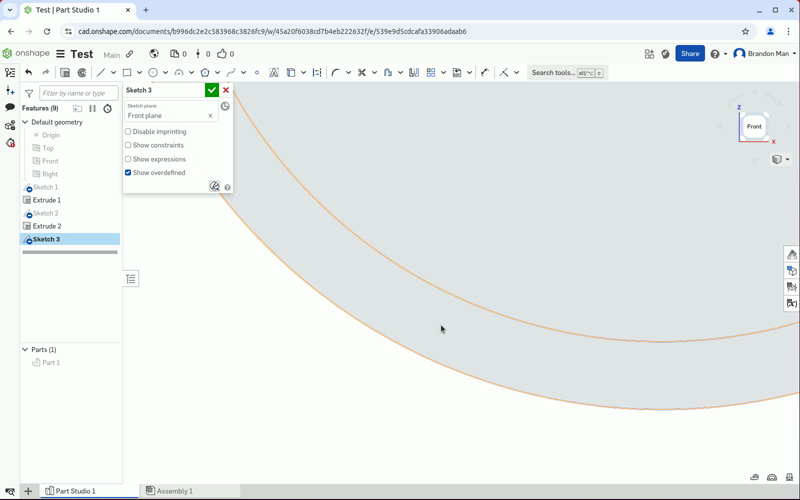
click(441, 324)
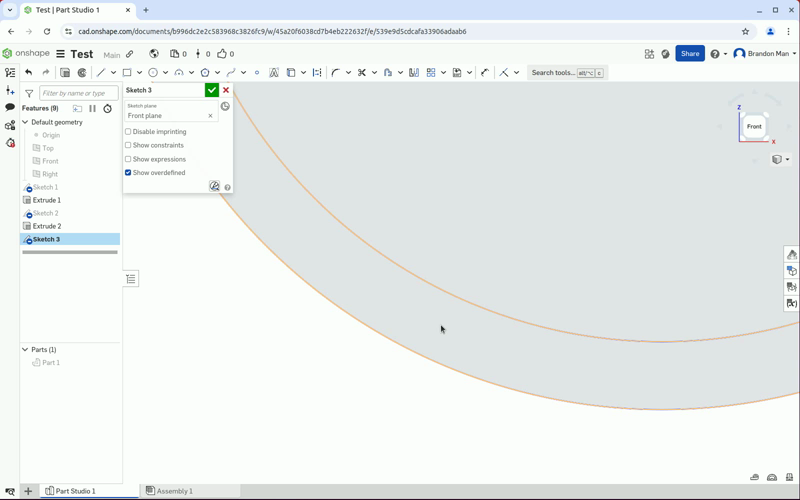
scroll(-6)
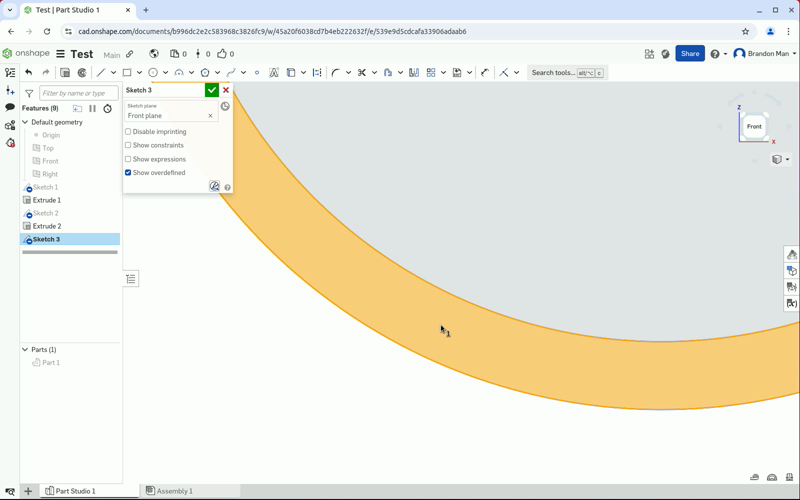
scroll(-6)
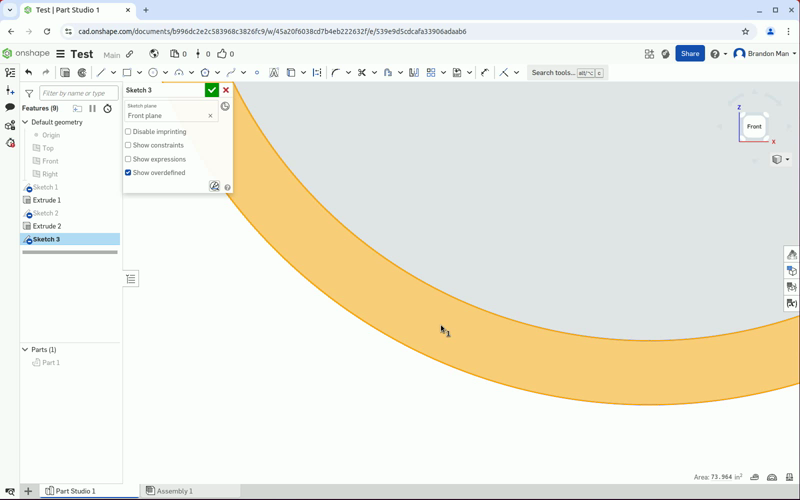
scroll(-6)
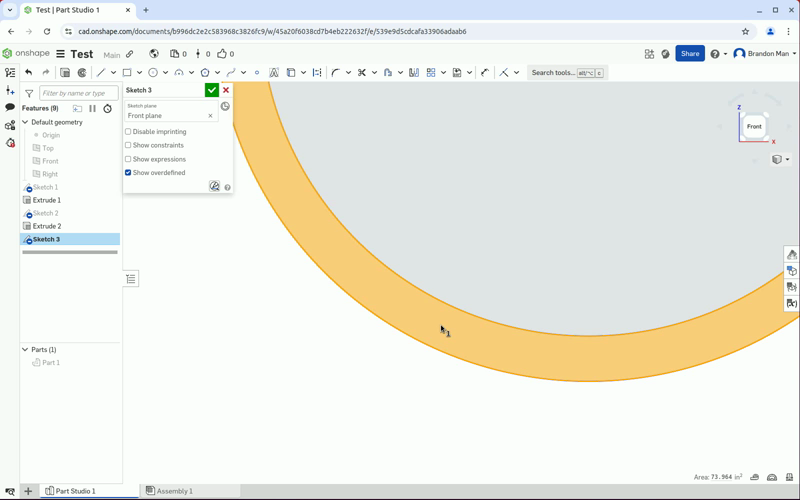
scroll(-6)
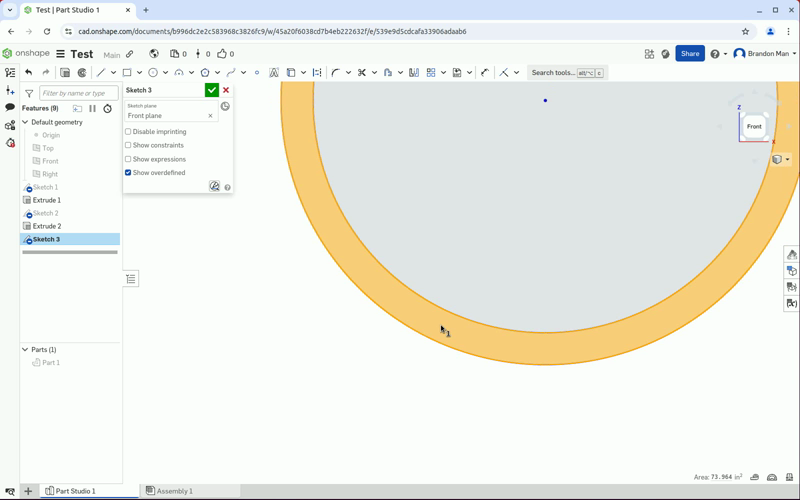
scroll(-6)
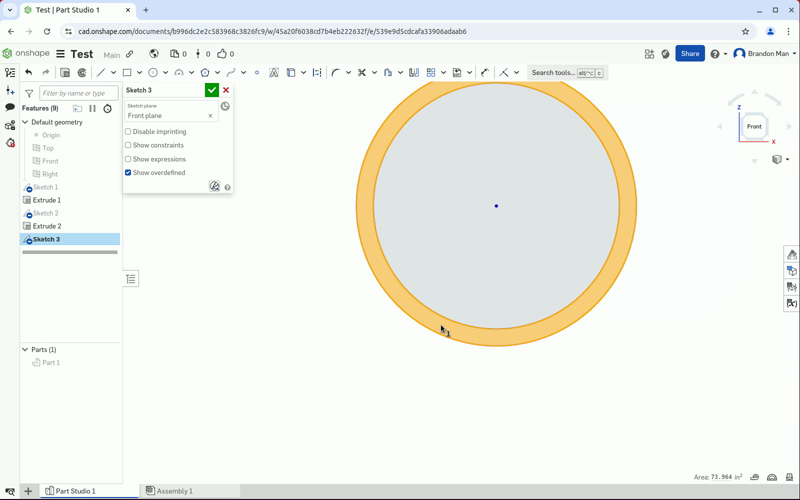
scroll(-6)
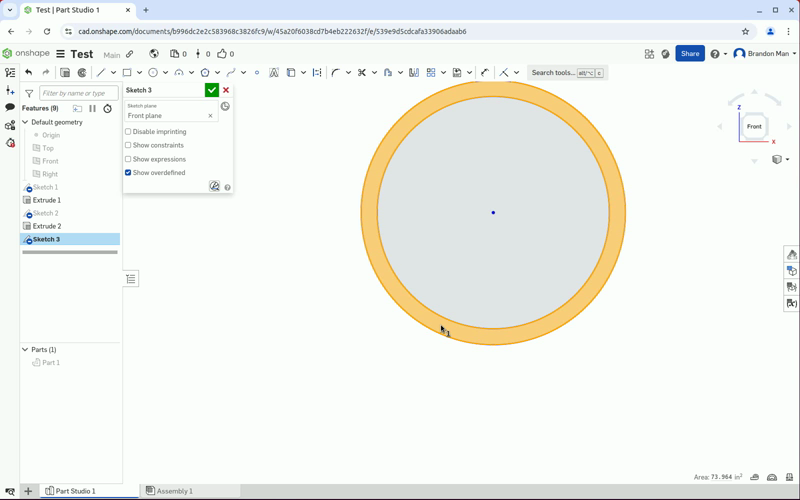
scroll(-6)
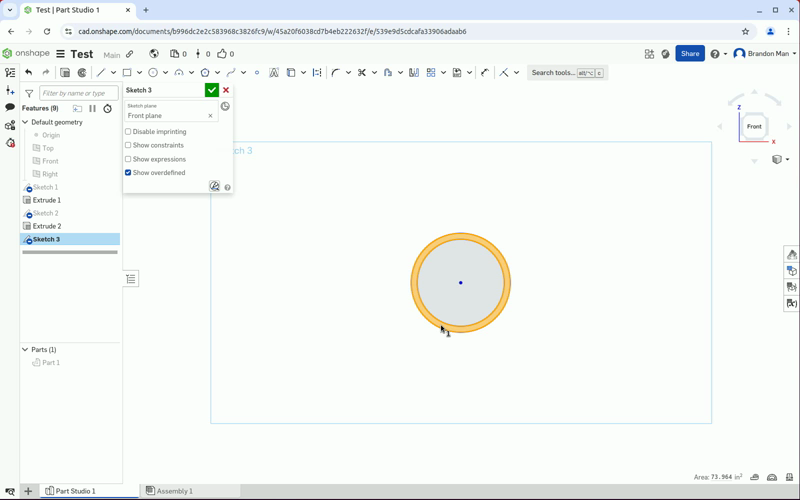
mouse_move(73, 352)
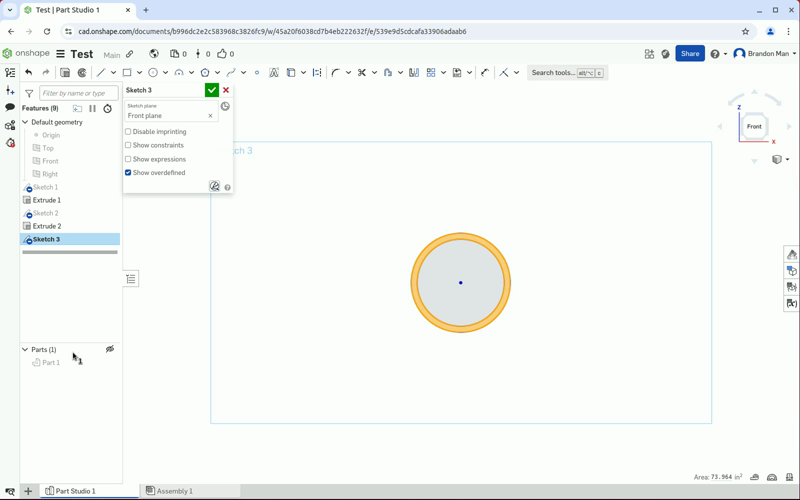
key(shift+y)
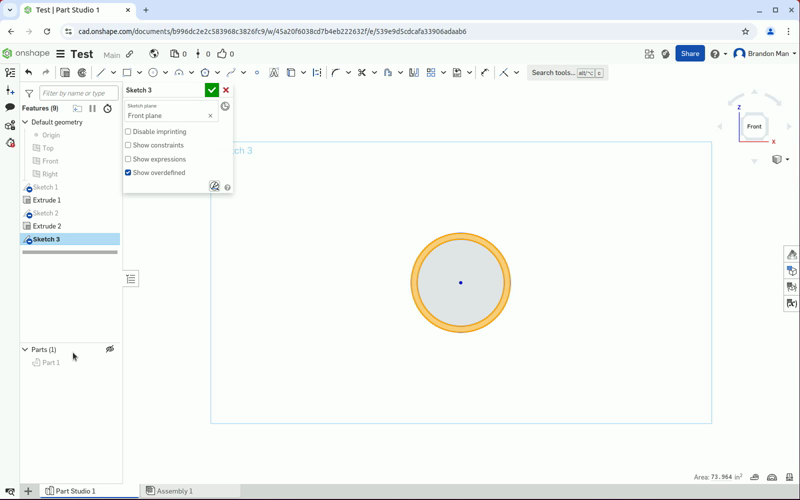
key(shift+e)
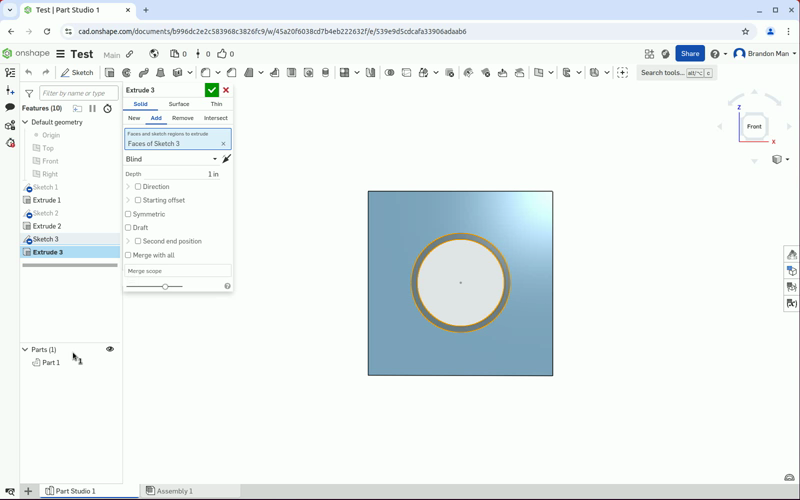
mouse_move(143, 106)
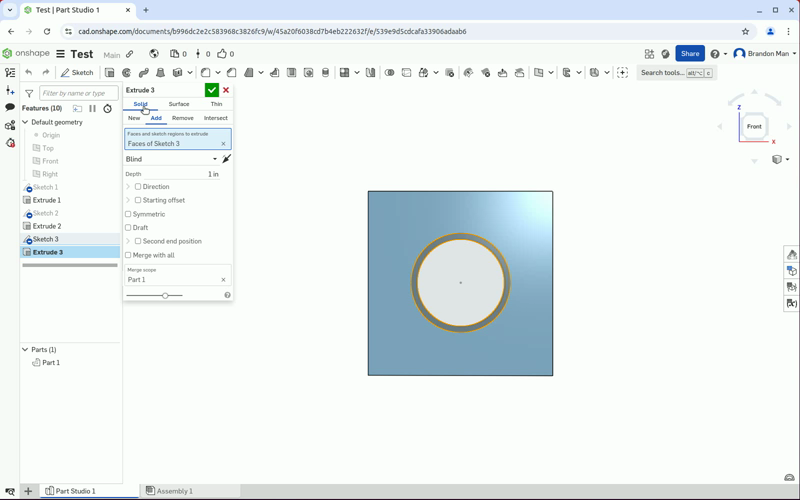
click(143, 106)
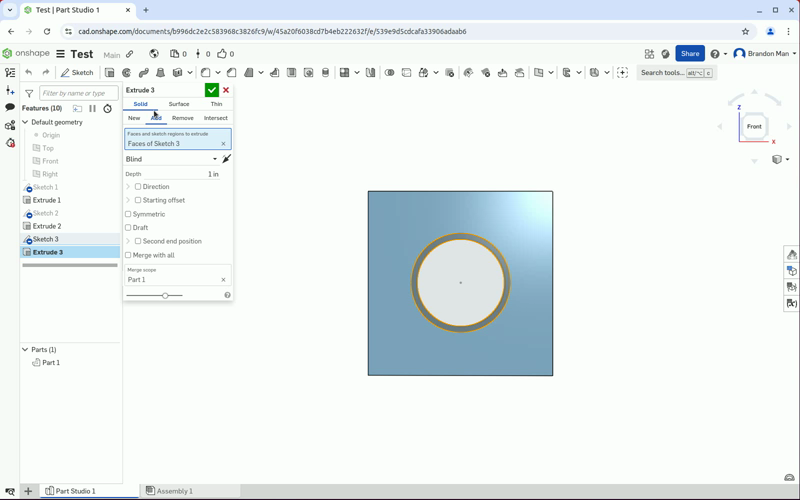
mouse_move(186, 120)
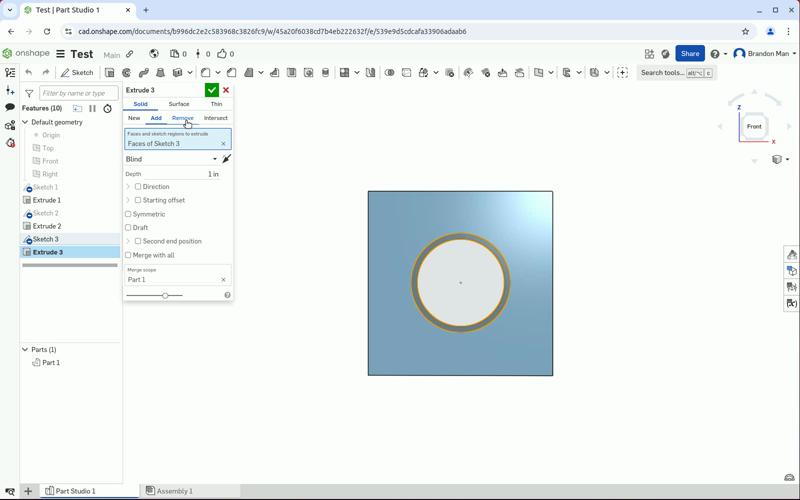
click(186, 120)
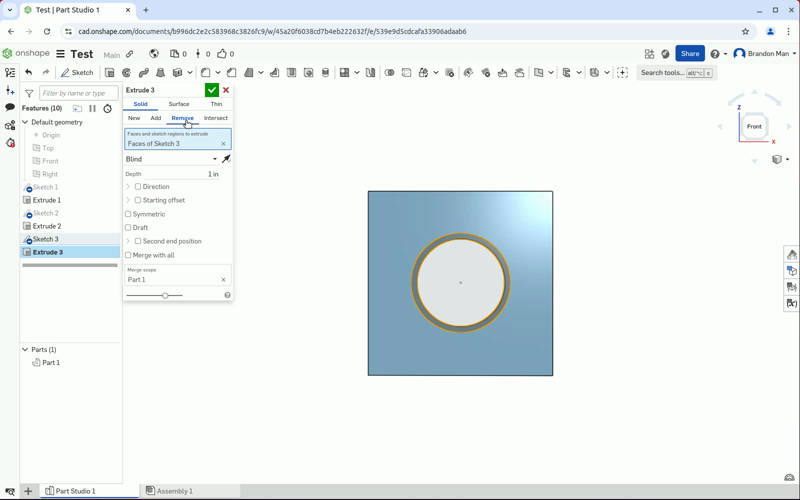
key(tab, 4)
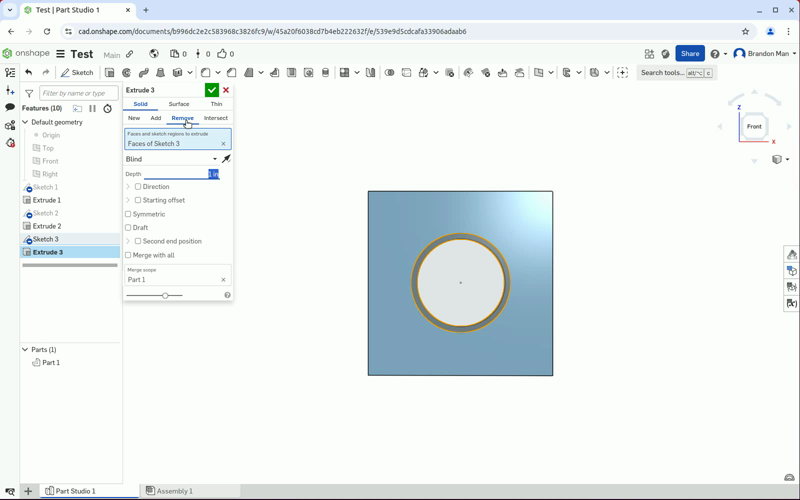
text(1.444)
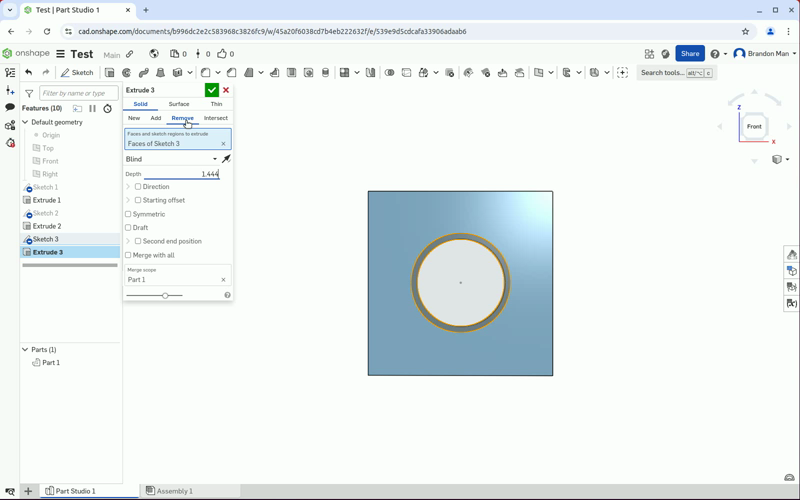
key(tab, 6)
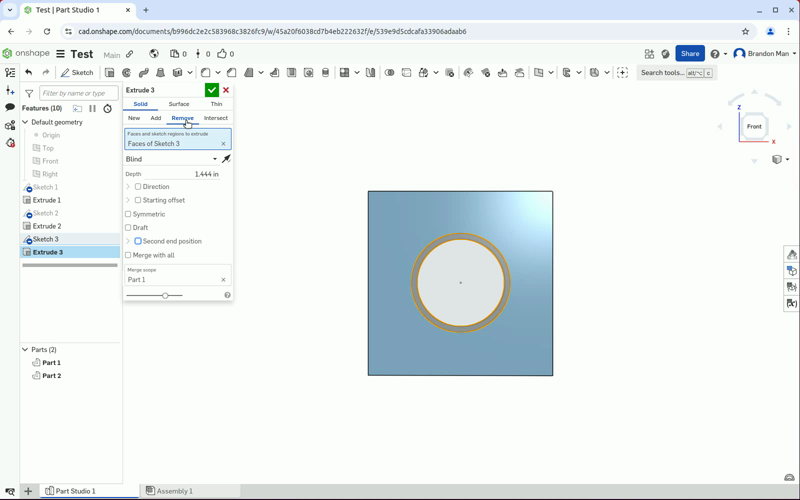
key(space)
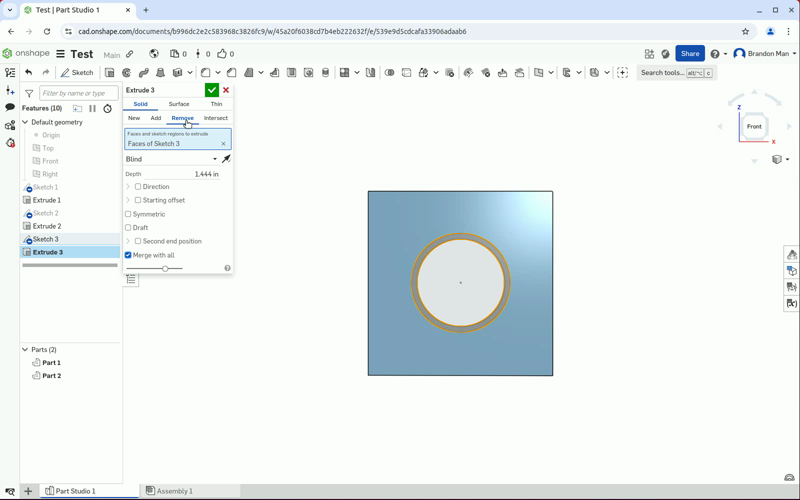
key(enter)
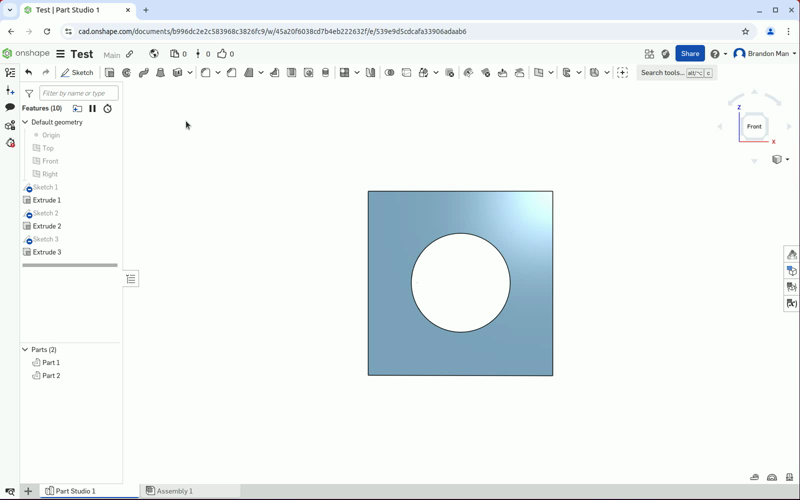
key(shift+h)
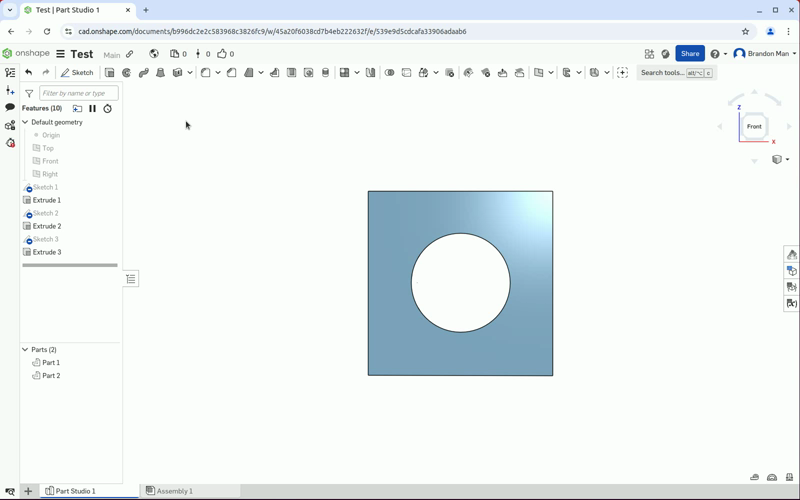
key(shift+h)
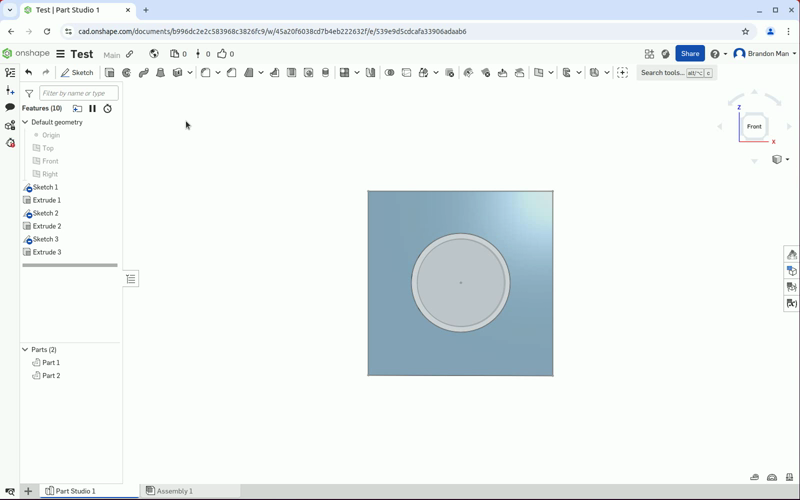
key(shift+7)
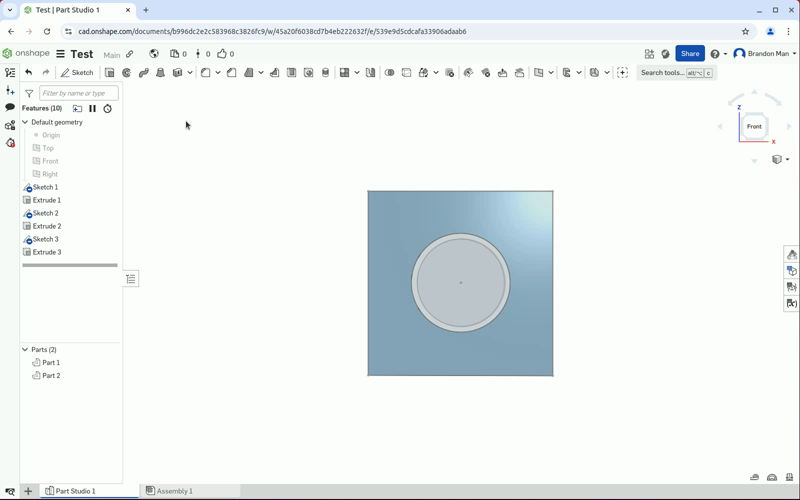
key(left, 2)
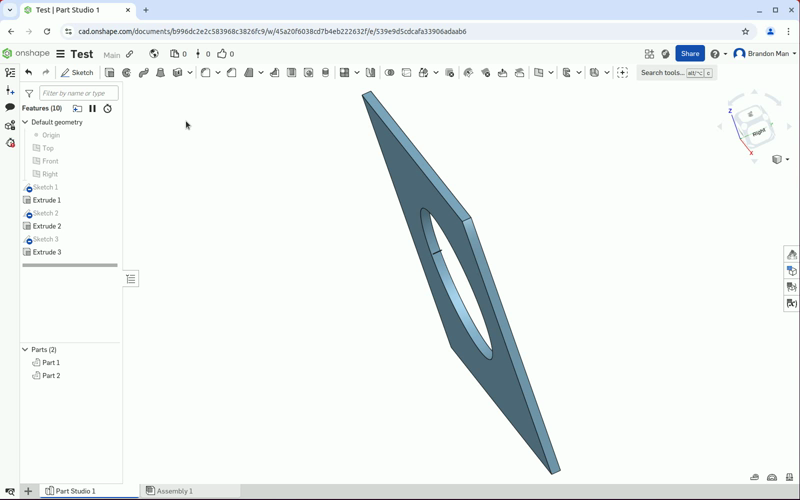
key(down, 2)
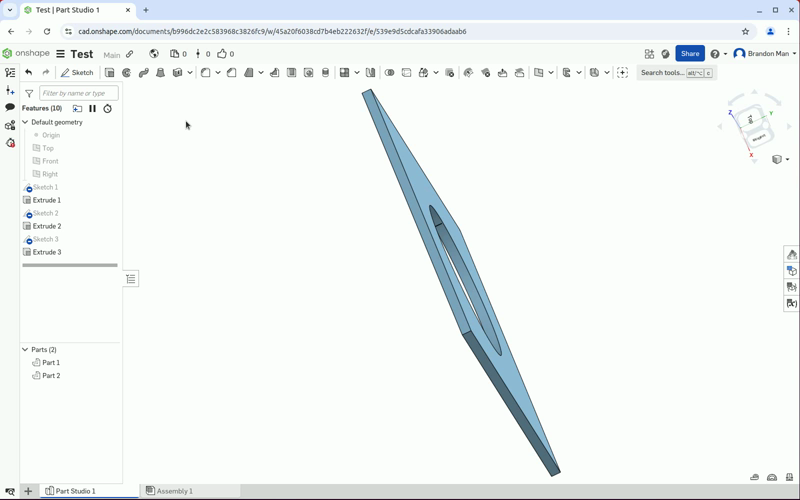
key(up, 2)
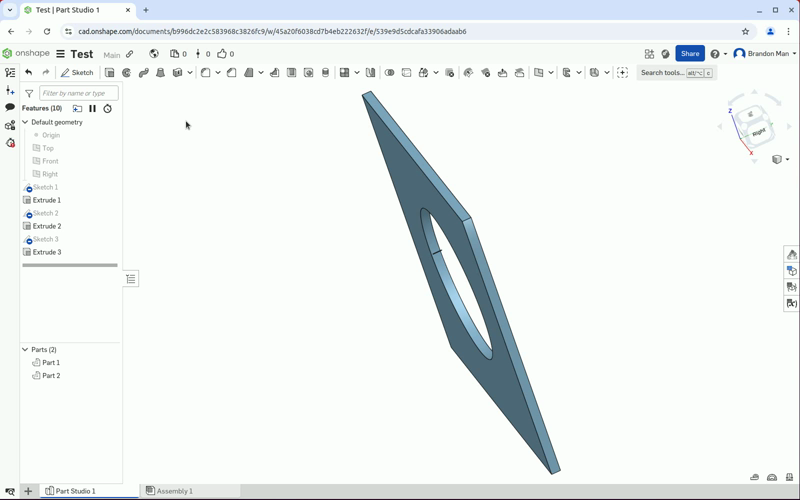
key(right, 2)
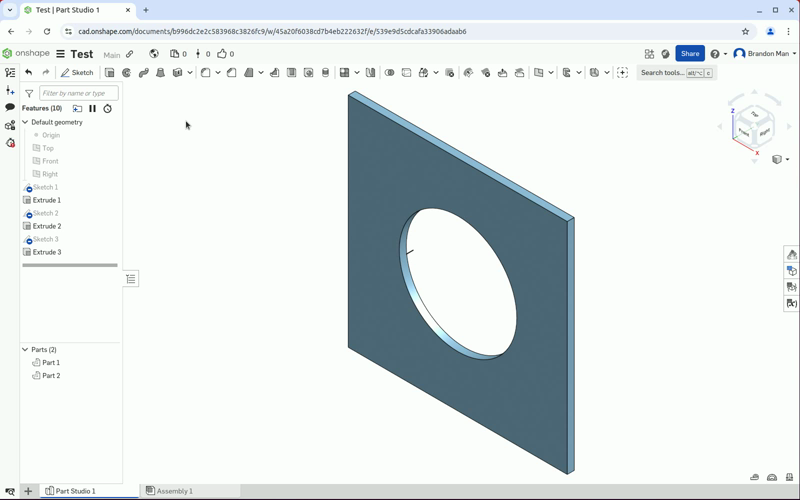
mouse_move(73, 189)
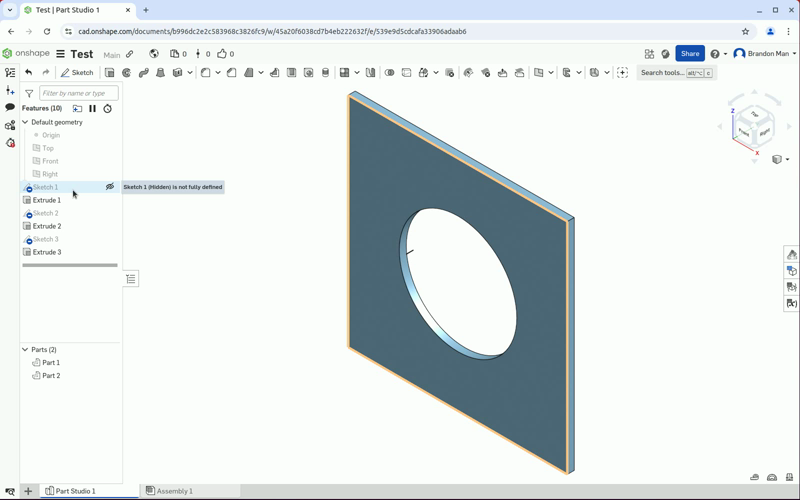
click(73, 189)